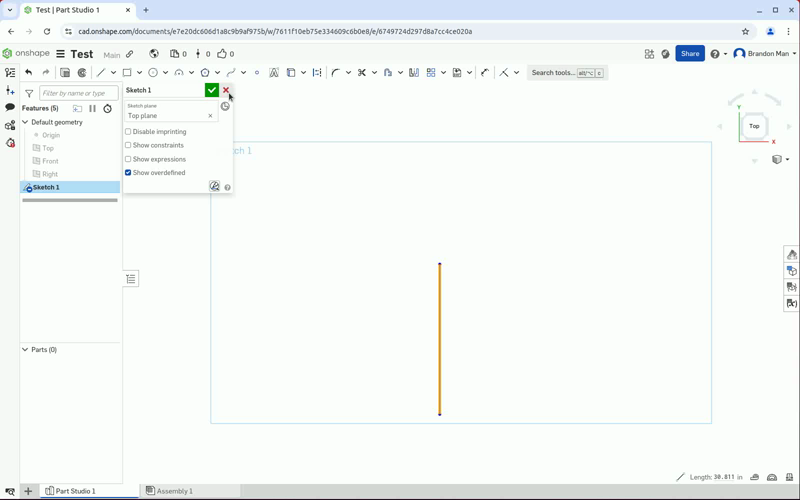
key(shift+h)
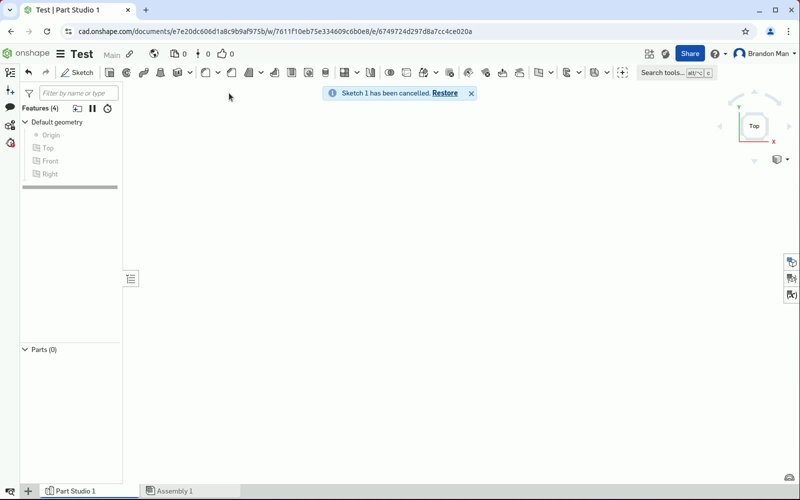
mouse_move(73, 352)
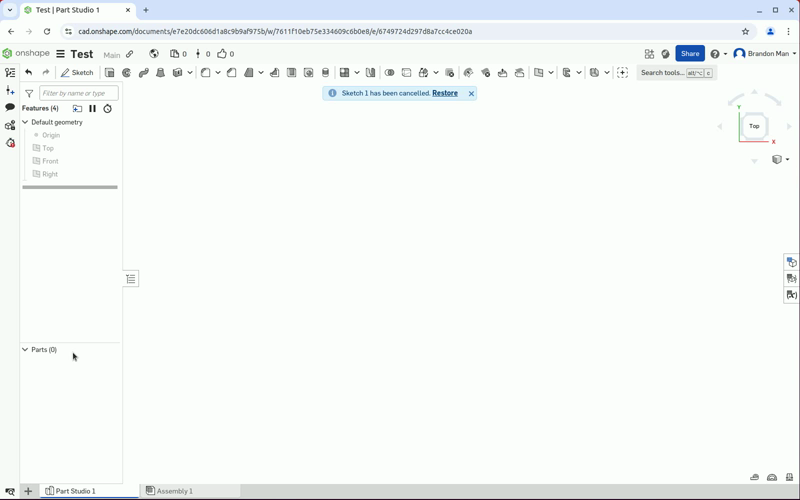
key(y)
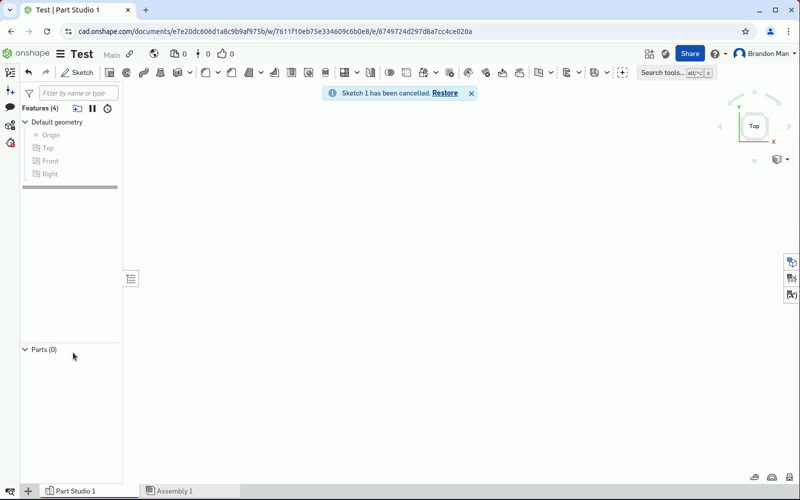
key(shift+p)
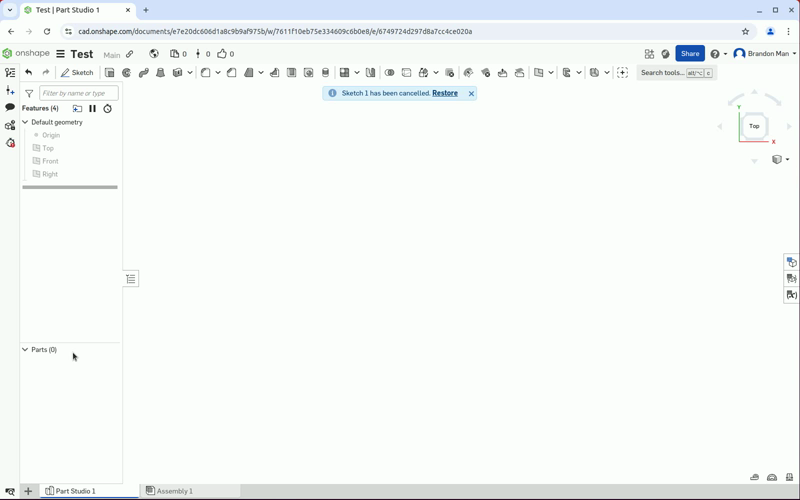
key(space)
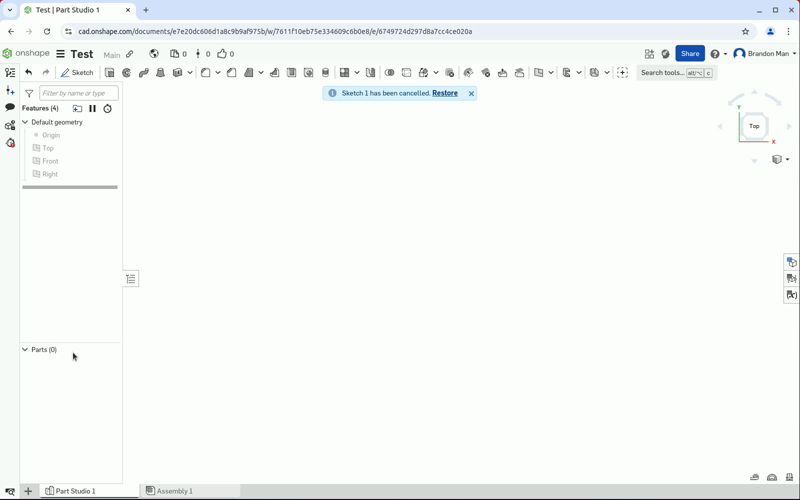
key_down(shift)
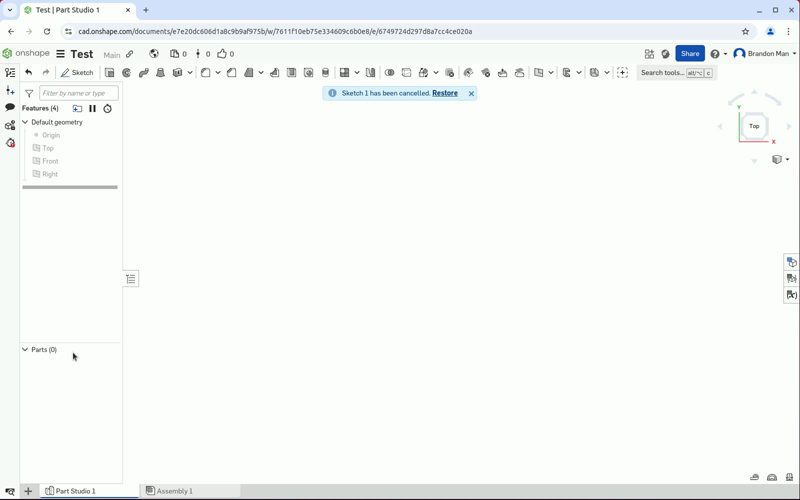
key(up)
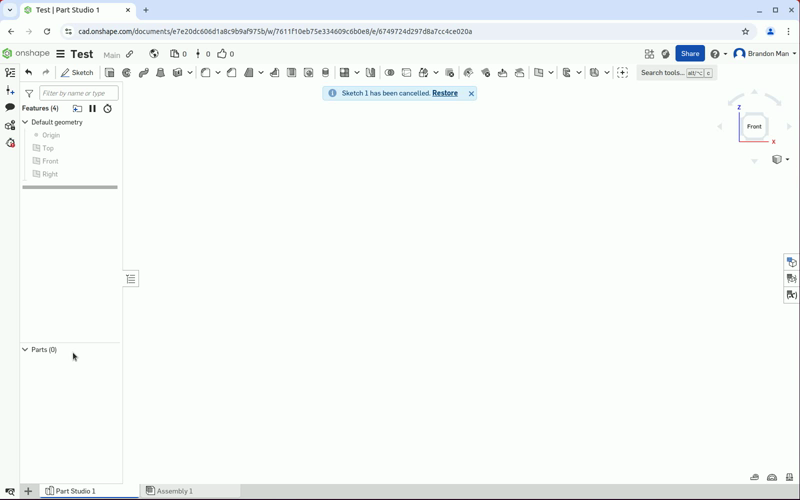
key_up(shift)
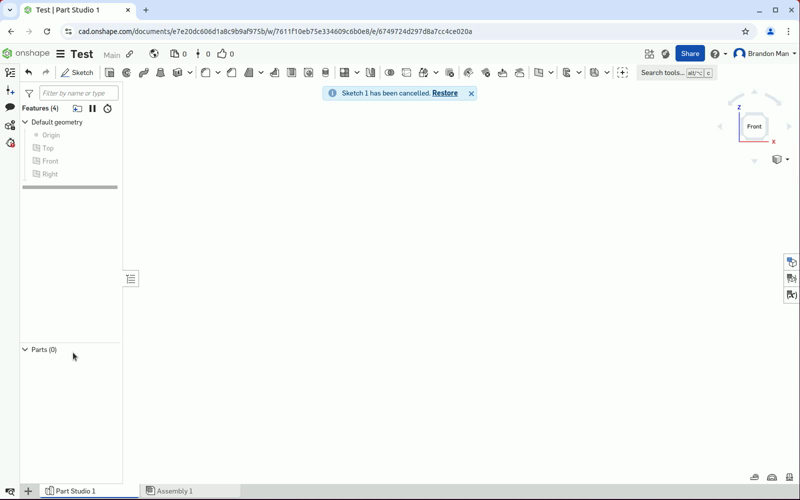
mouse_move(73, 352)
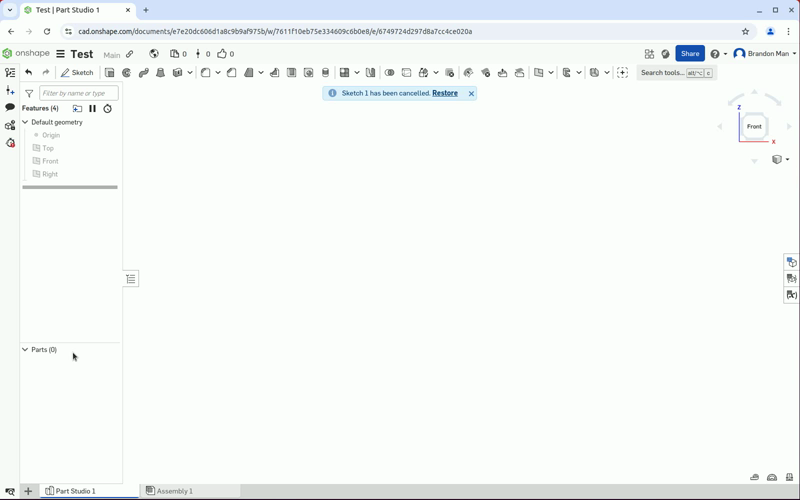
key(shift+y)
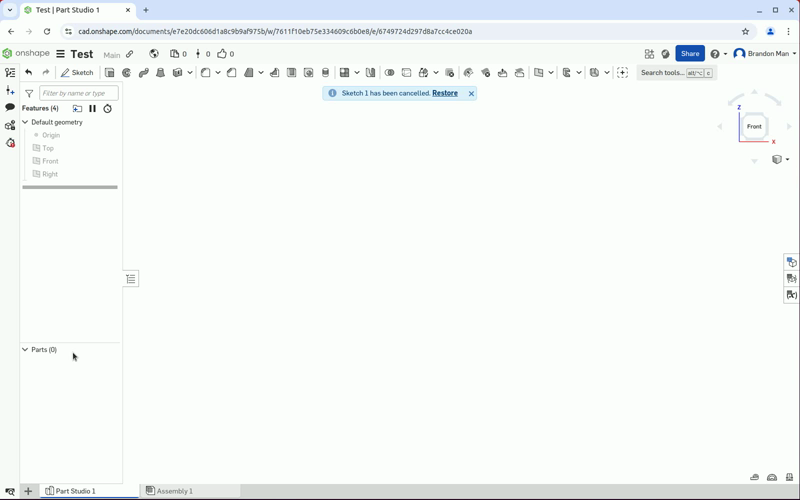
key(shift+s)
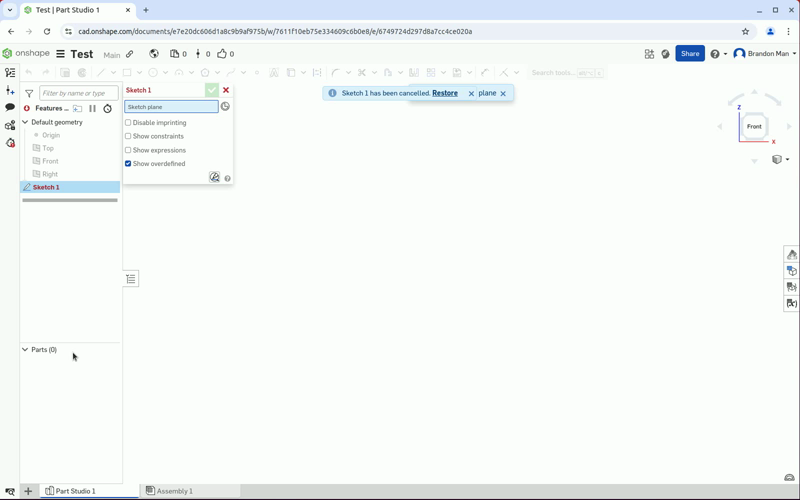
mouse_move(73, 163)
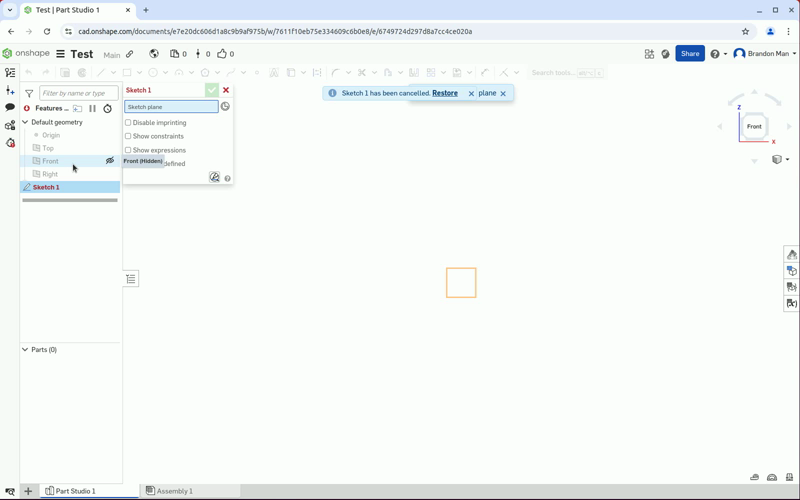
click(73, 163)
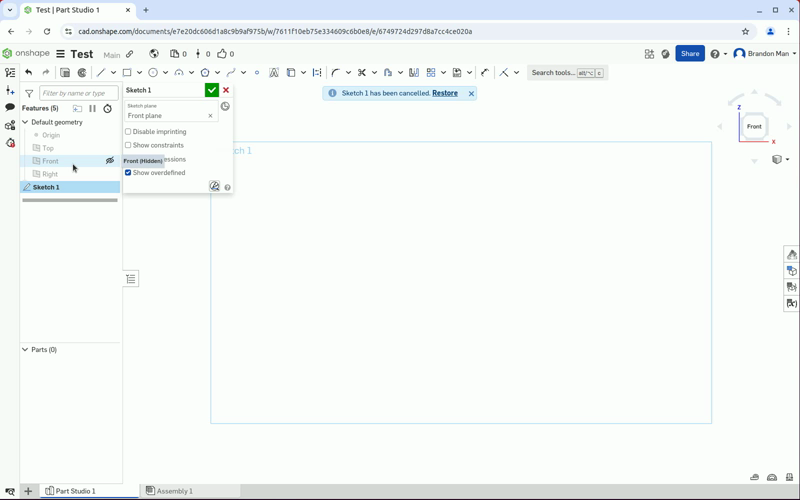
mouse_move(73, 352)
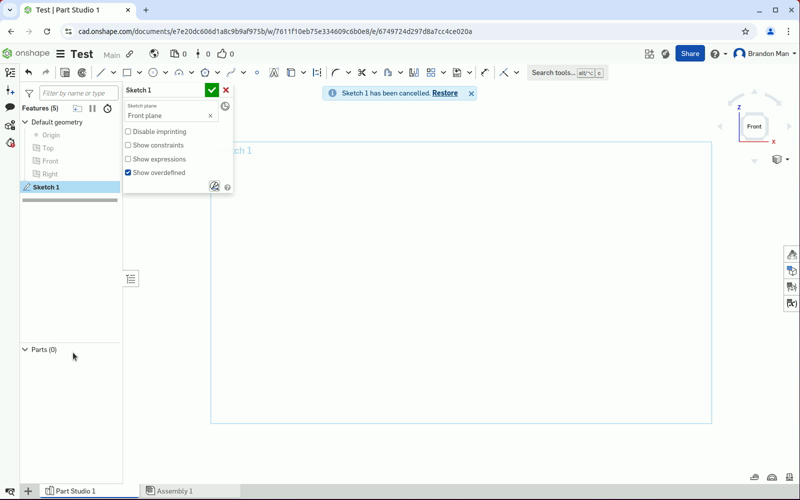
key(y)
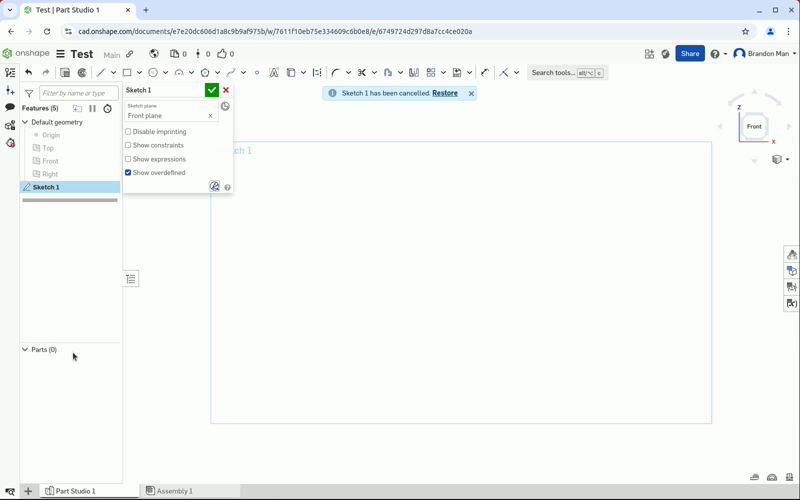
key(l)
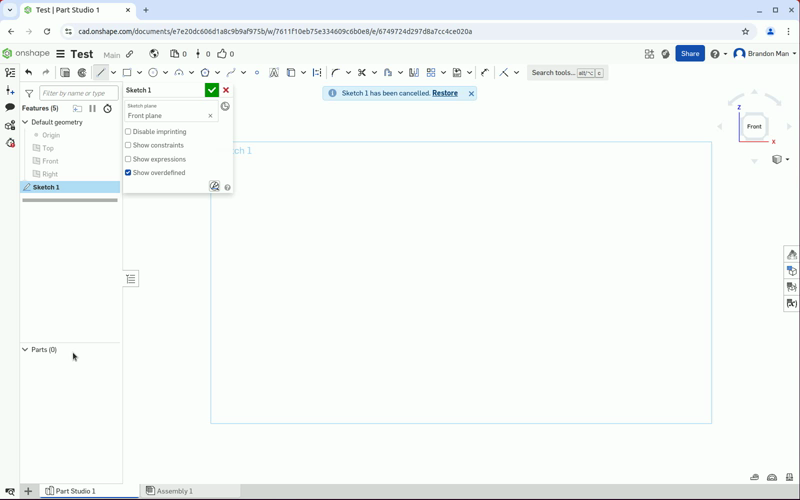
key_down(shift)
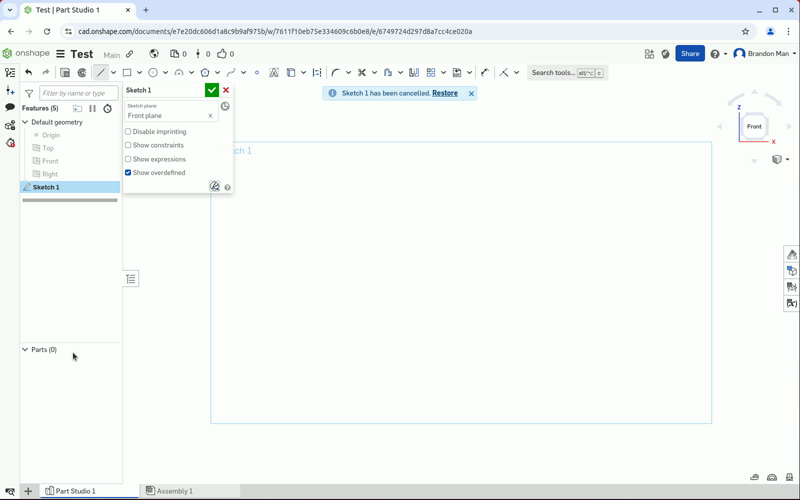
mouse_move(348, 282)
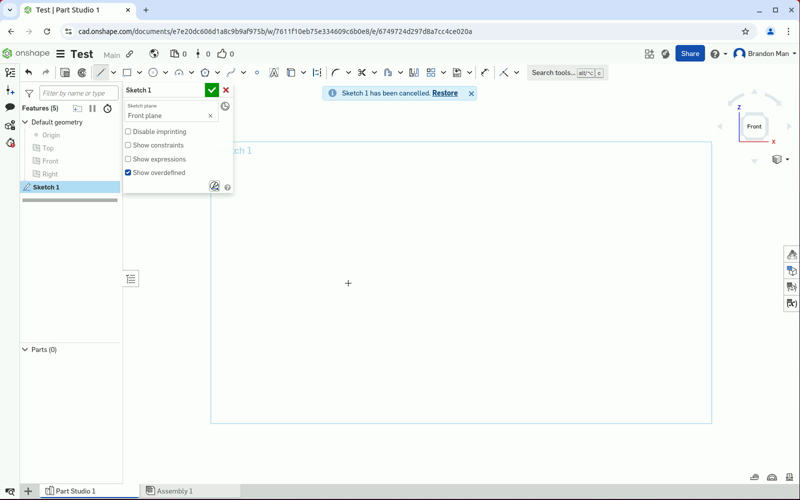
click(348, 282)
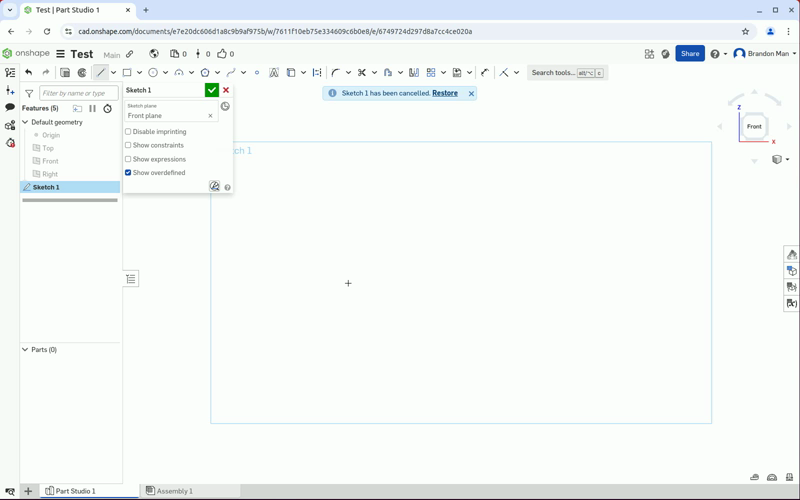
key_up(shift)
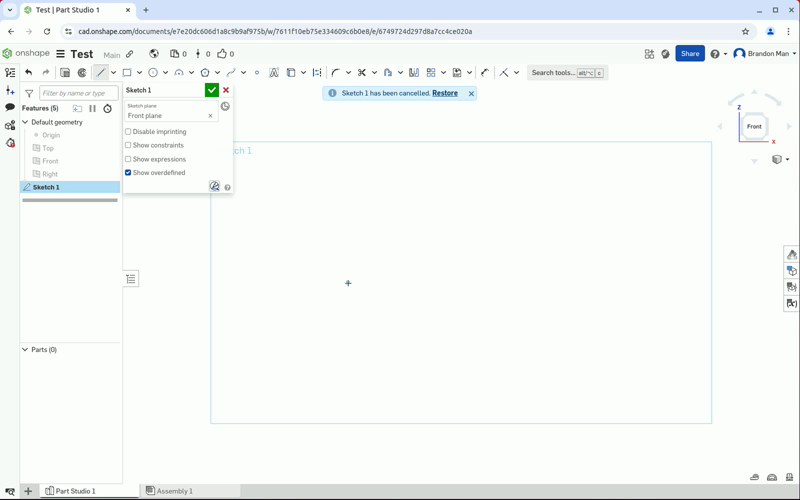
key_down(shift)
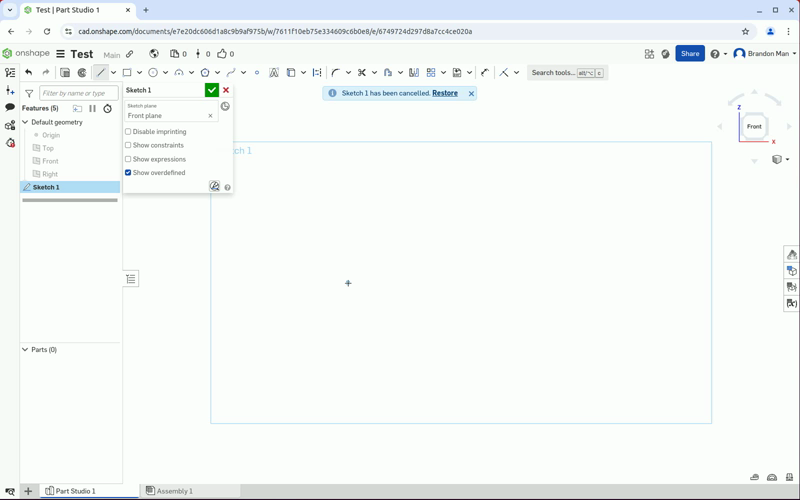
mouse_move(572, 282)
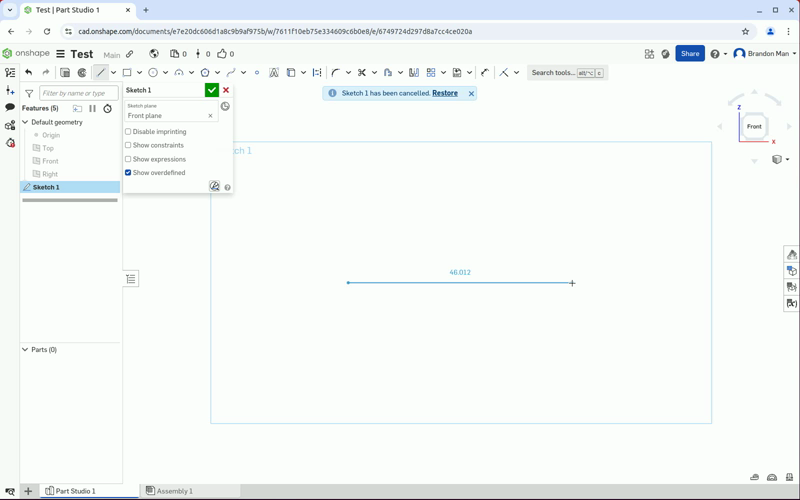
click(572, 282)
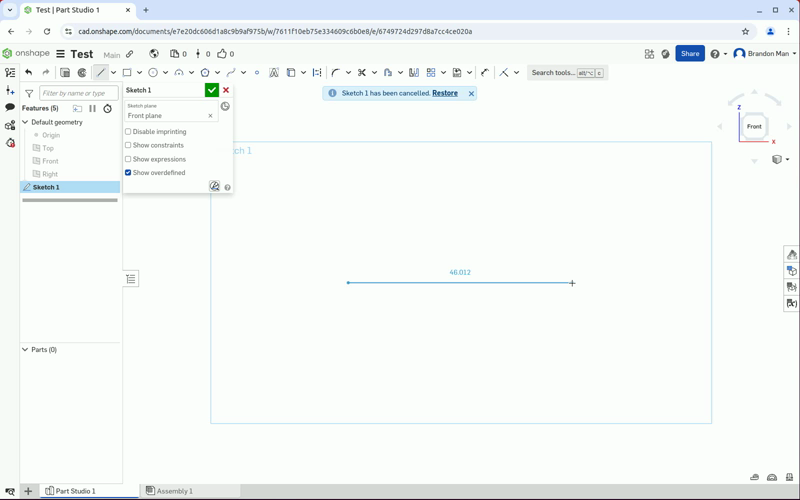
key_up(shift)
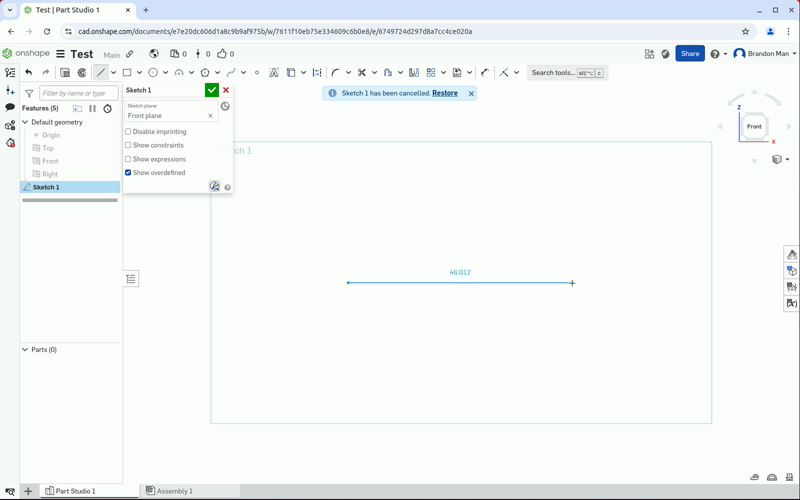
key(esc)
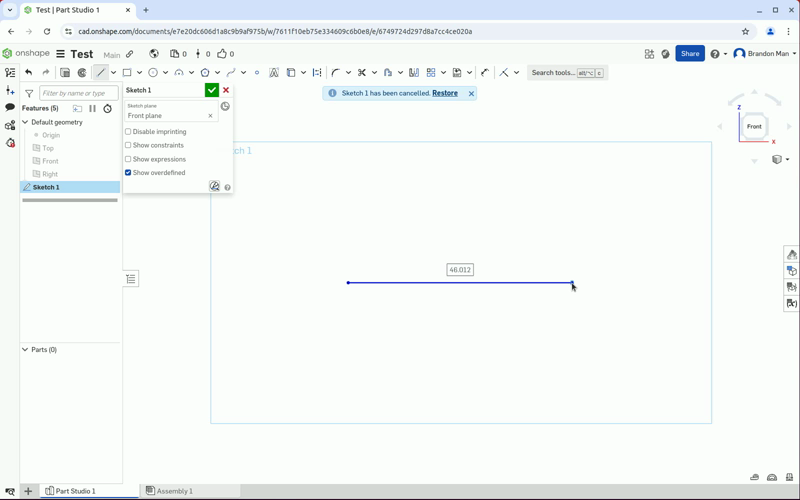
key(a)
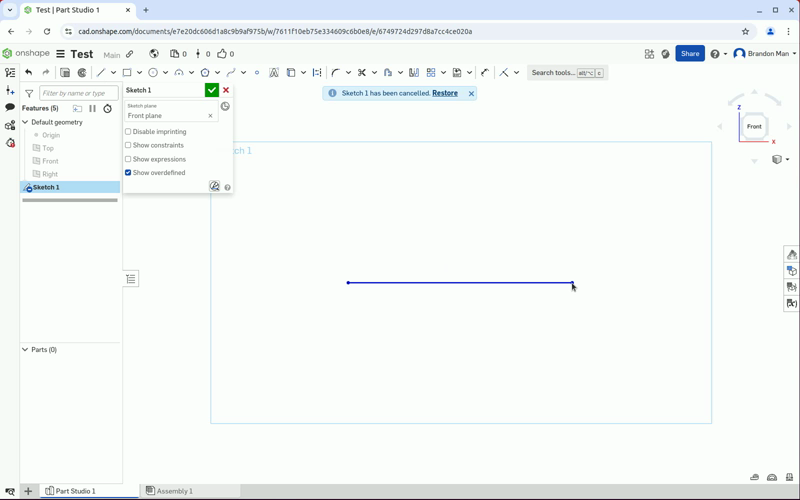
mouse_move(572, 282)
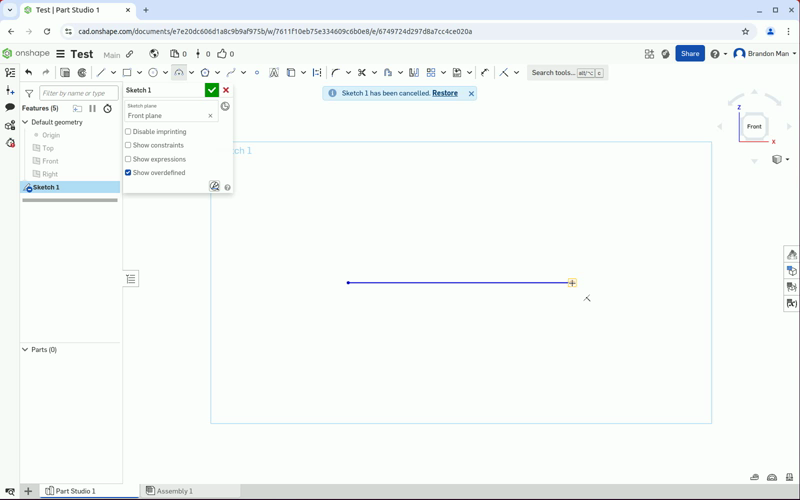
click(572, 282)
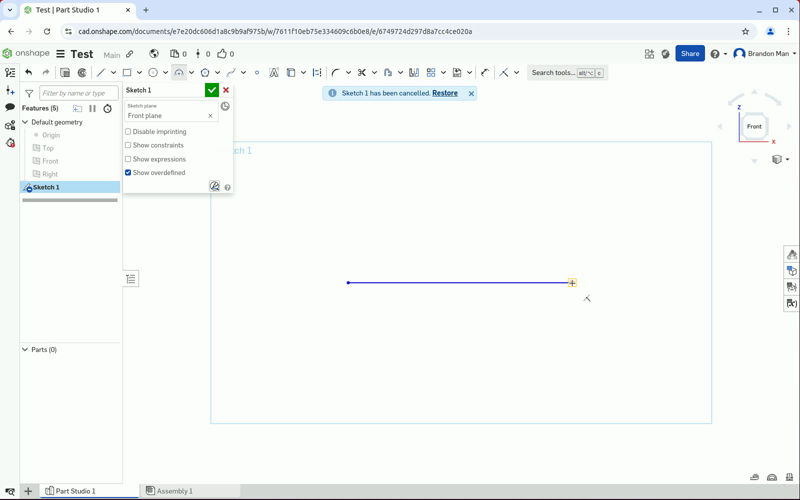
mouse_move(348, 282)
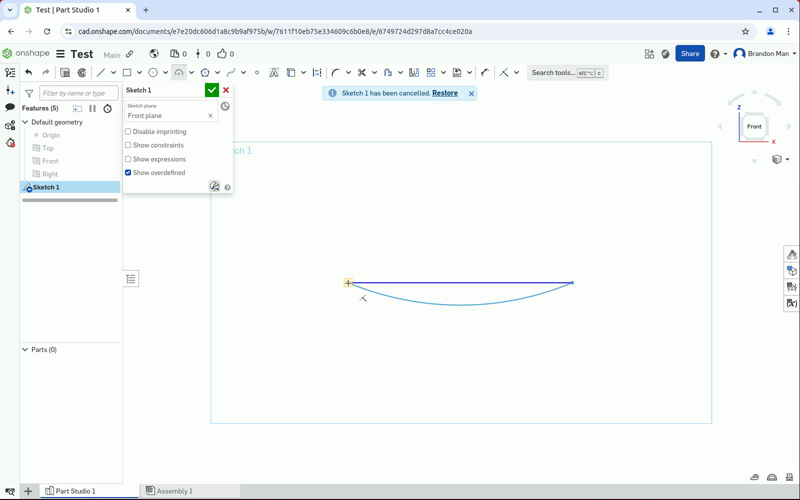
click(348, 282)
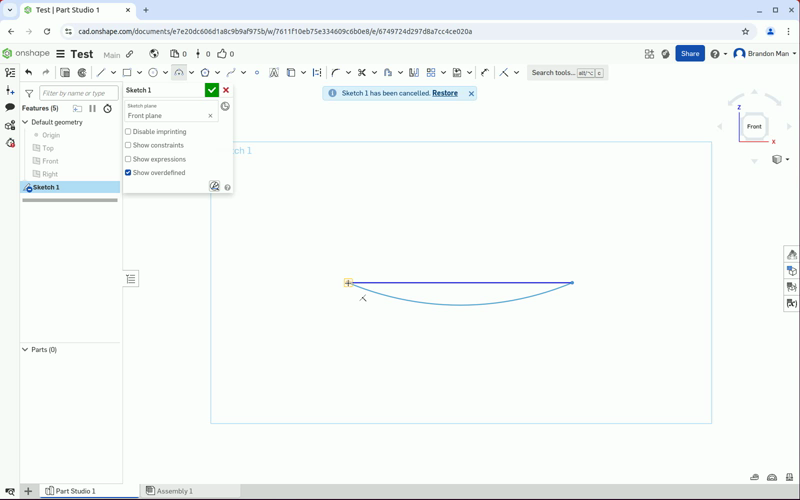
key_down(shift)
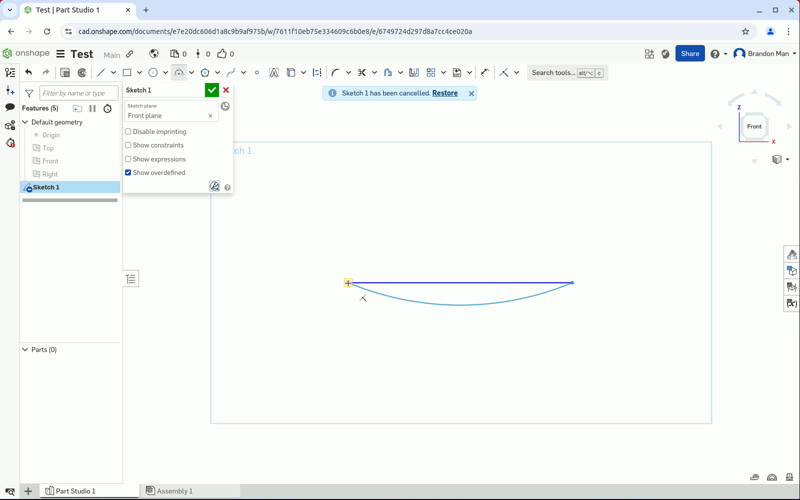
mouse_move(460, 170)
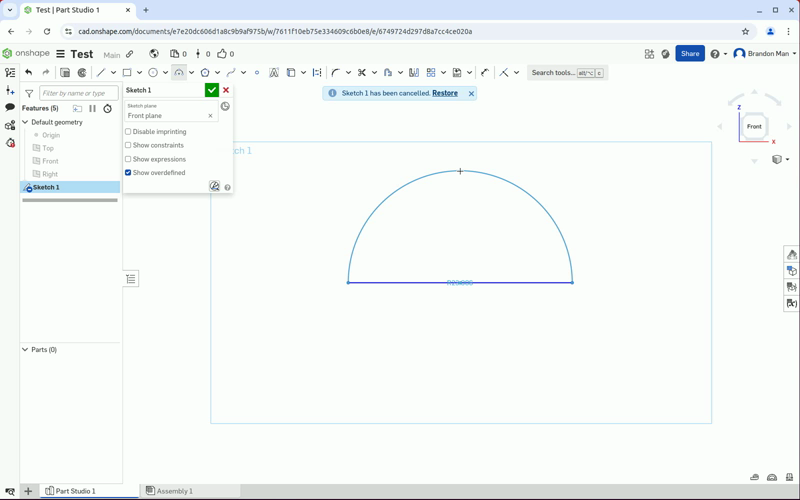
click(460, 170)
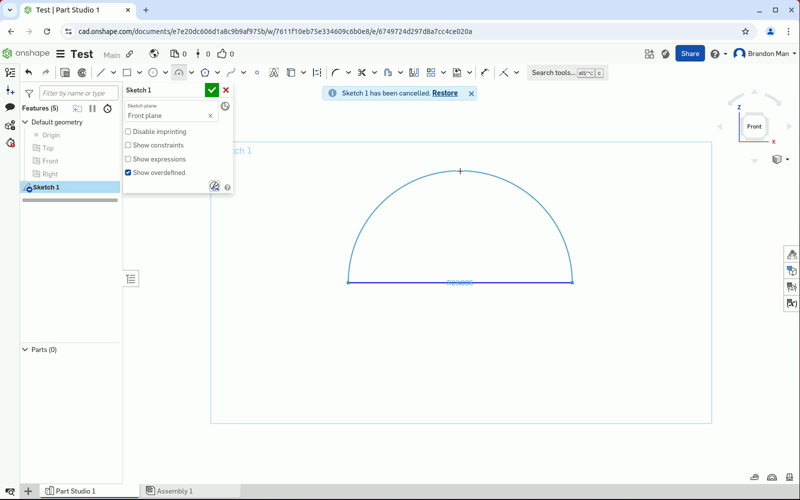
key_up(shift)
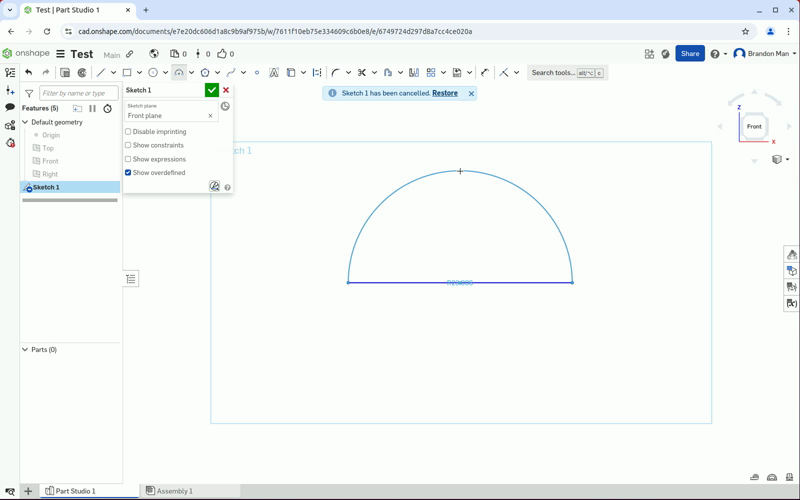
key(esc)
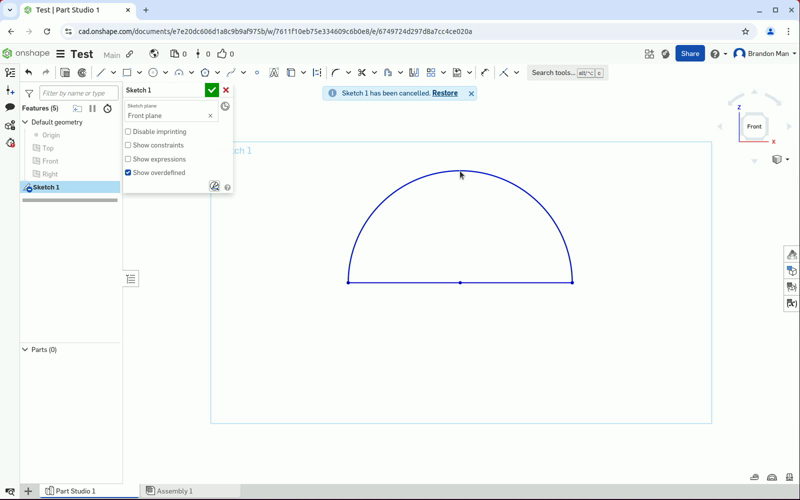
mouse_move(508, 232)
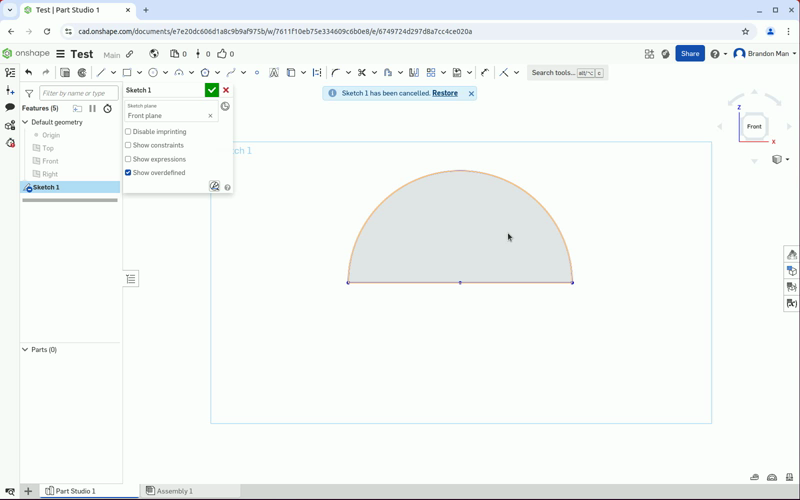
click(508, 232)
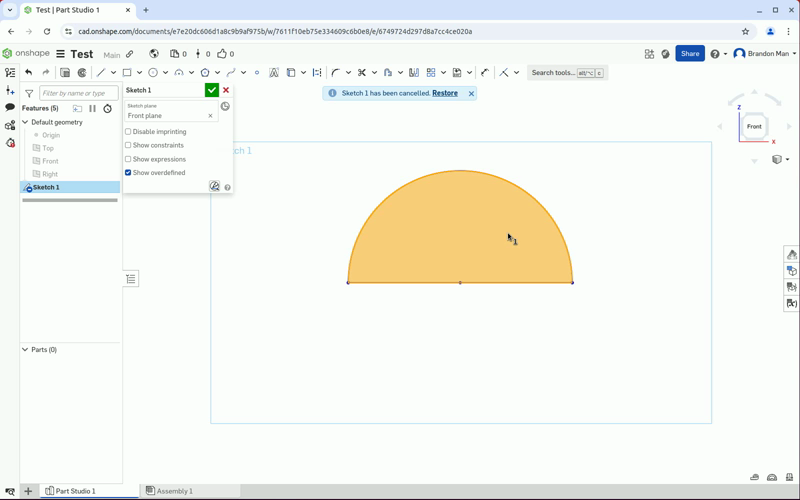
mouse_move(73, 352)
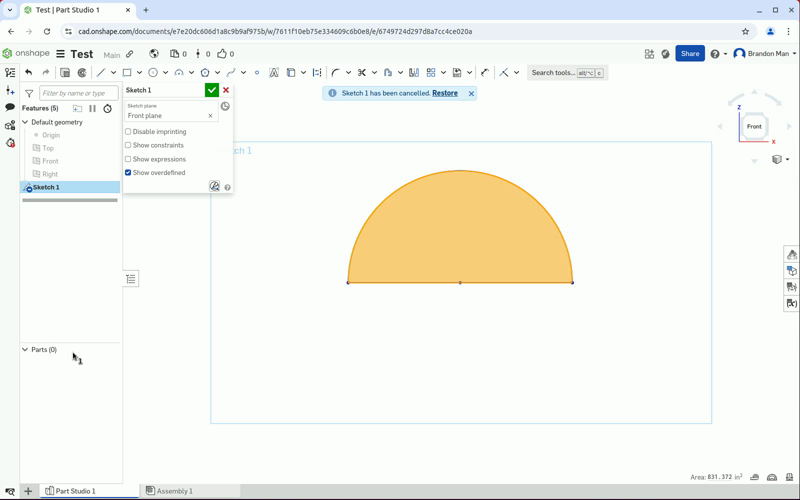
key(shift+y)
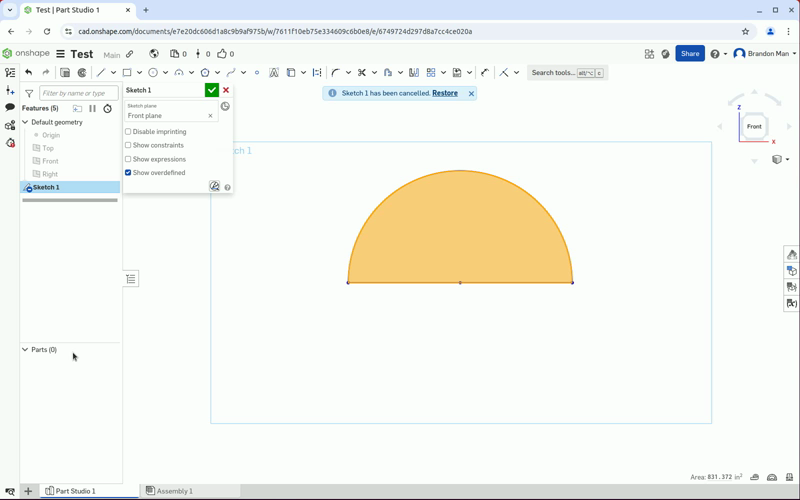
key(shift+e)
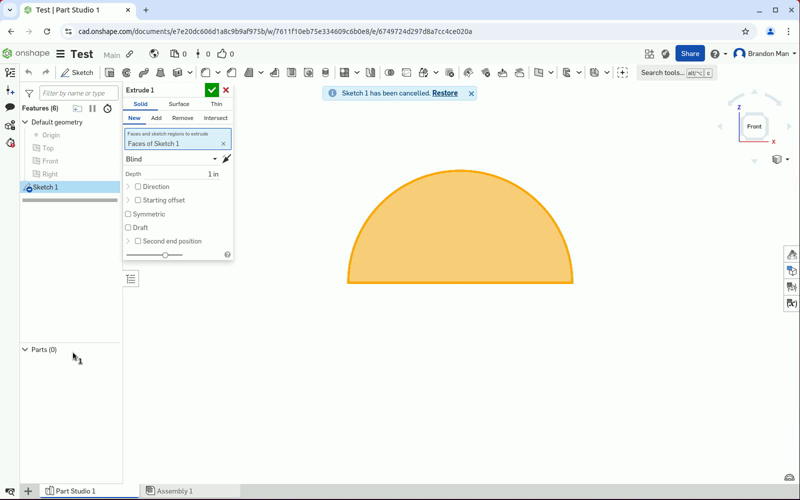
mouse_move(143, 106)
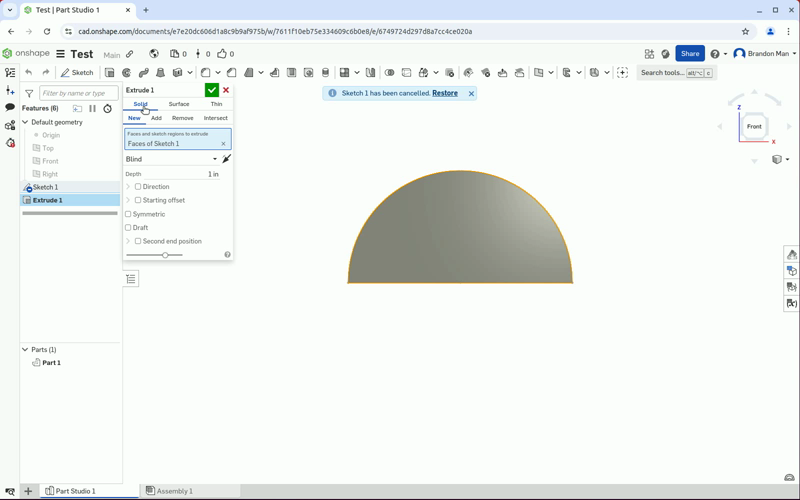
click(143, 106)
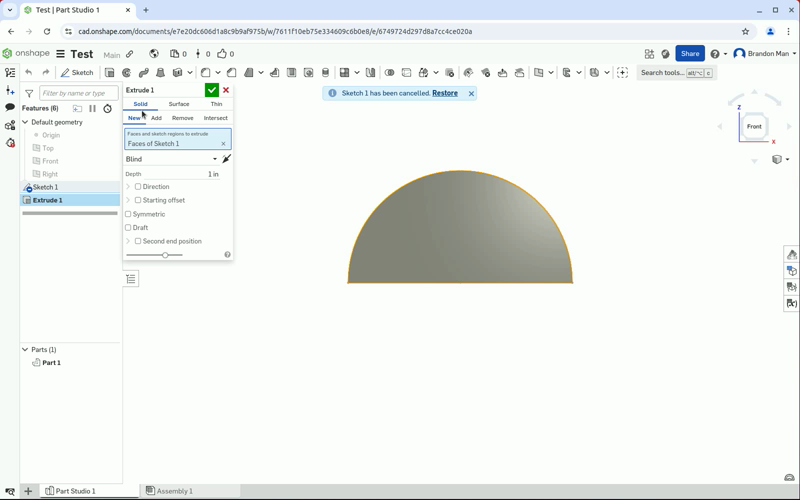
mouse_move(137, 120)
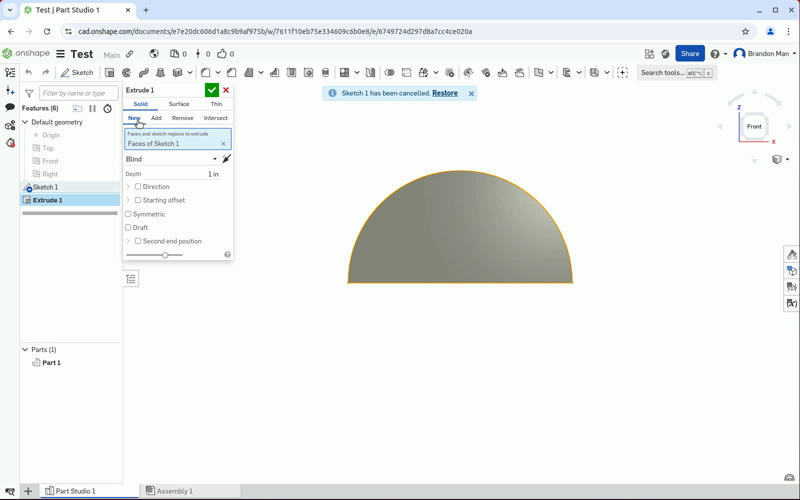
click(137, 120)
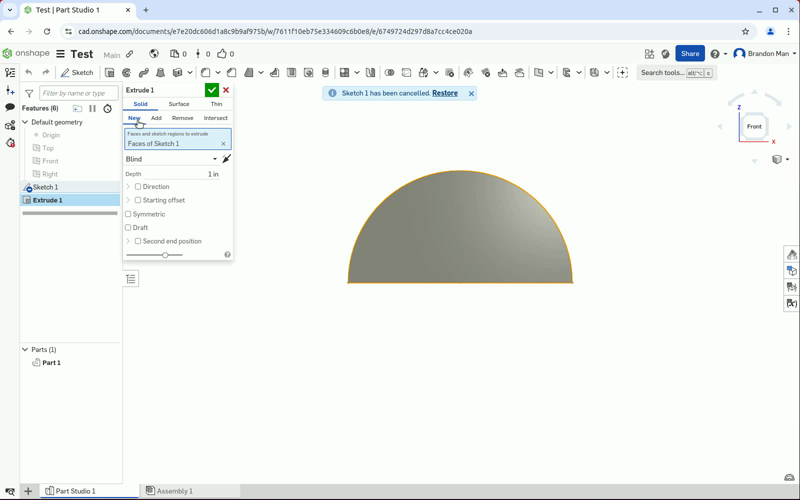
key(tab, 4)
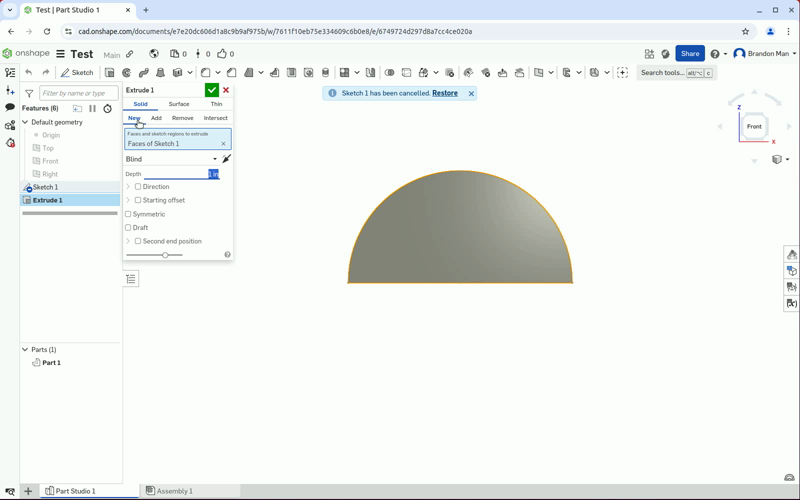
text(22.146)
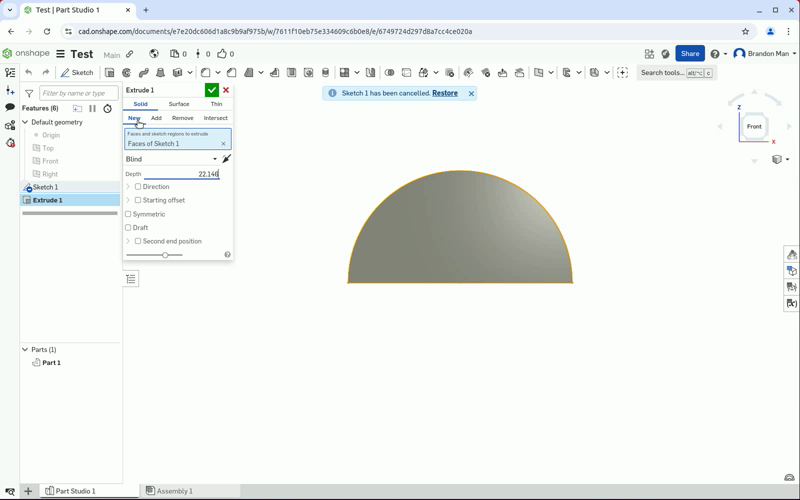
key(tab, 3)
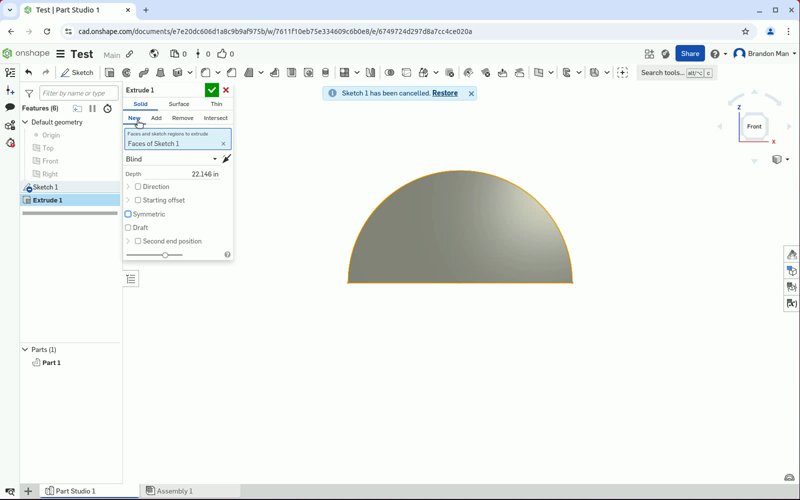
key(space)
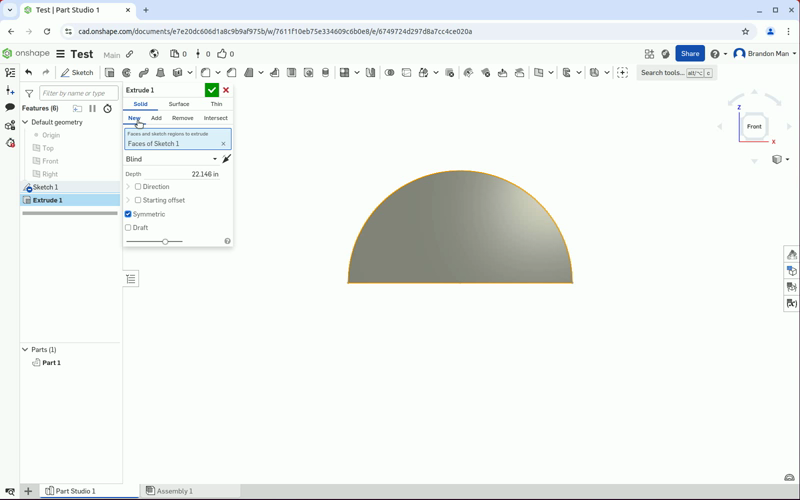
key(enter)
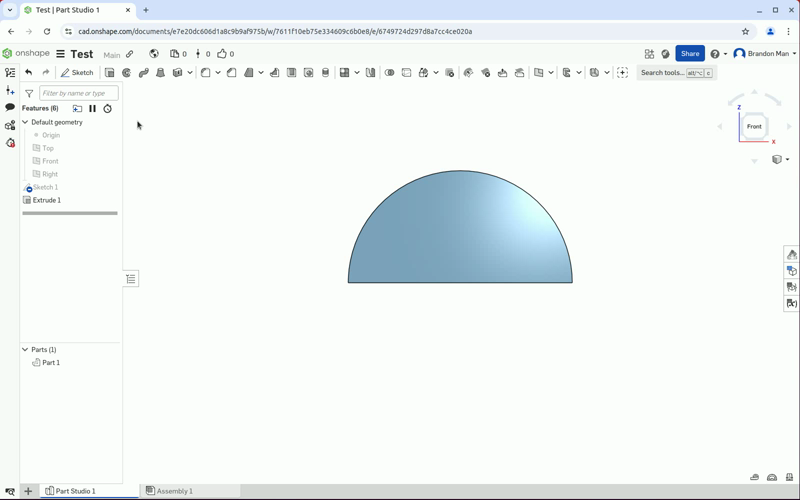
key(shift+h)
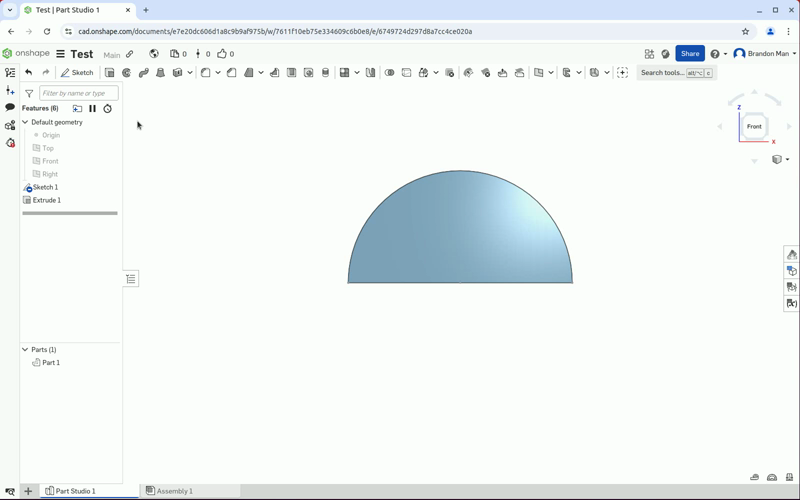
key(shift+h)
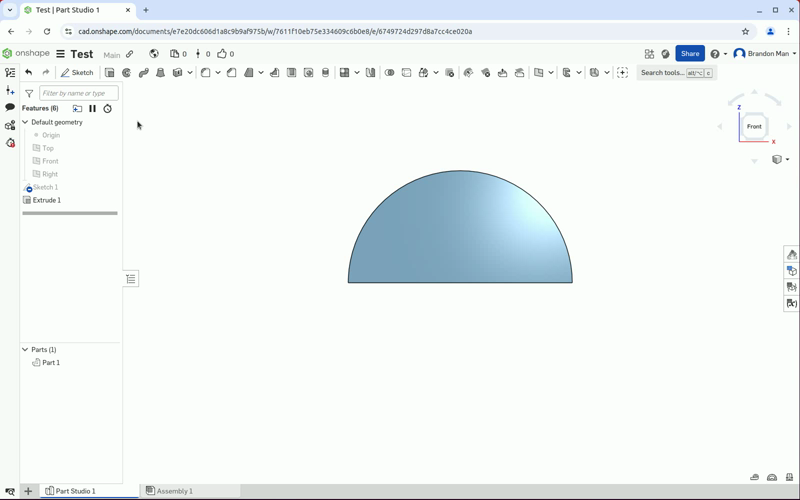
mouse_move(73, 189)
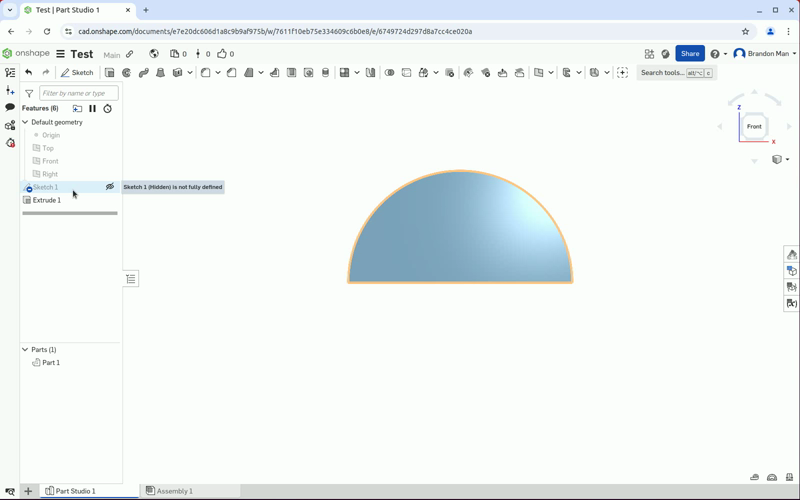
click(73, 189)
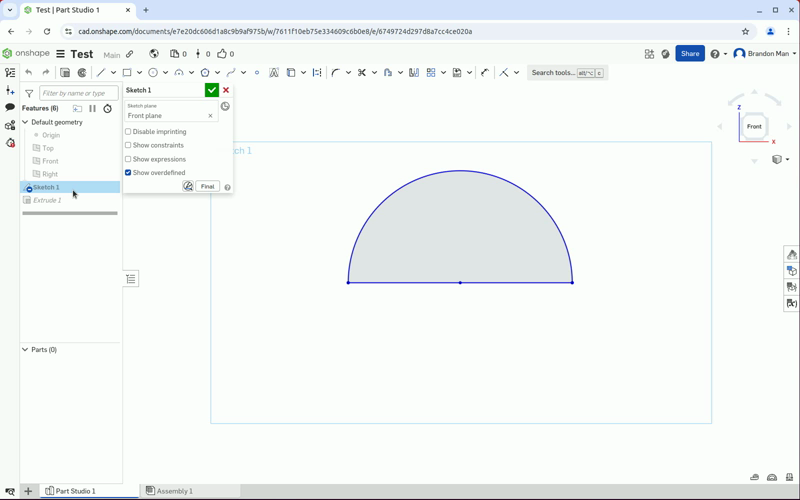
mouse_move(229, 92)
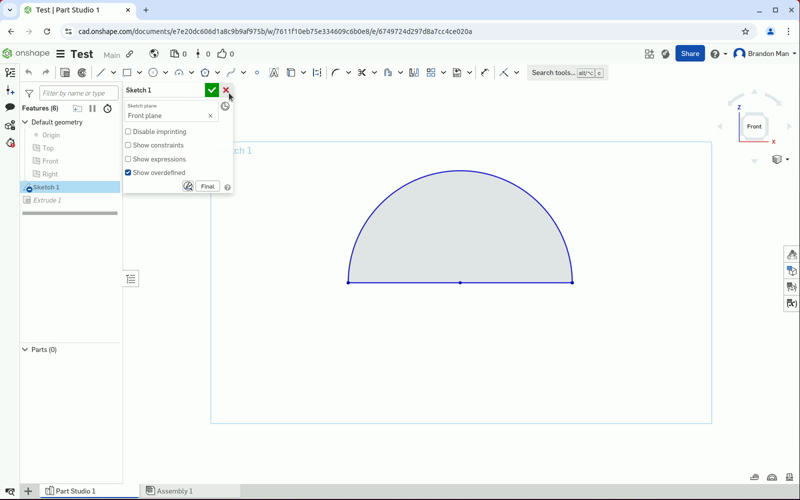
click(229, 92)
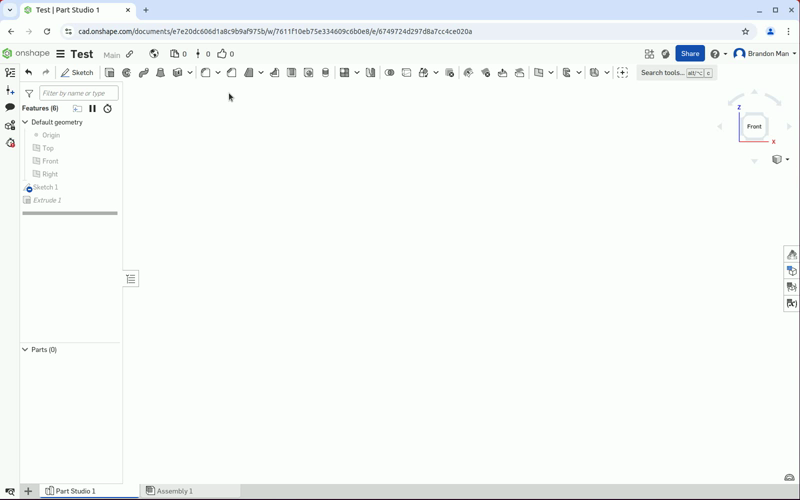
mouse_move(73, 352)
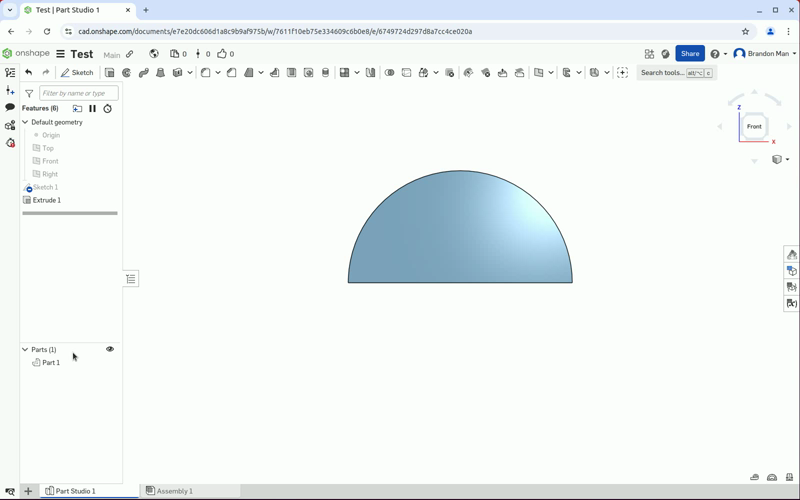
key(y)
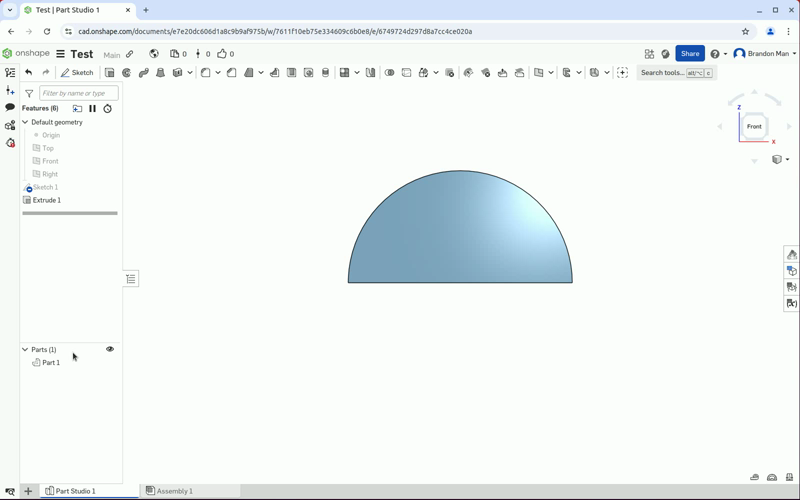
key(shift+p)
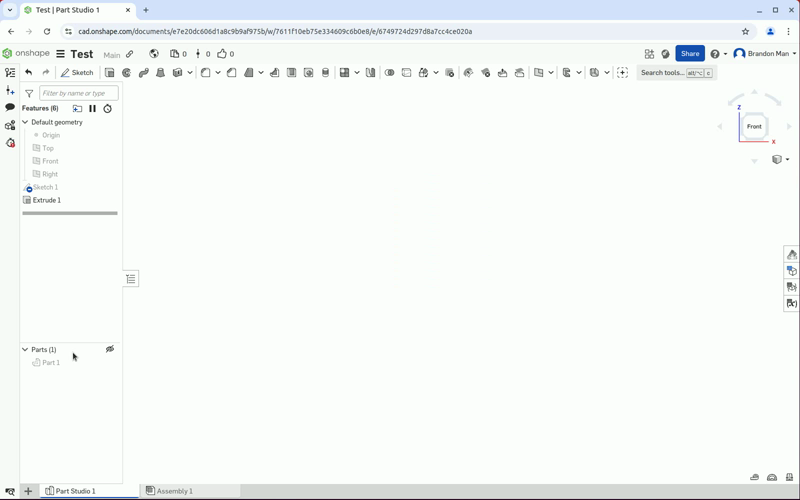
key(space)
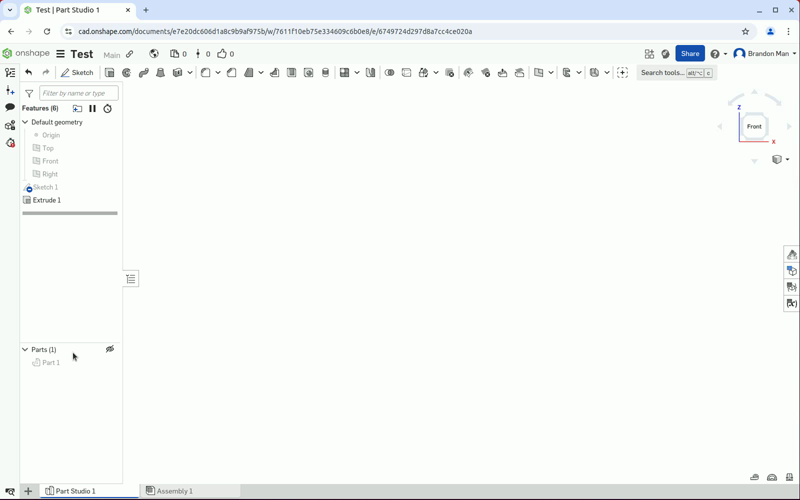
key_down(shift)
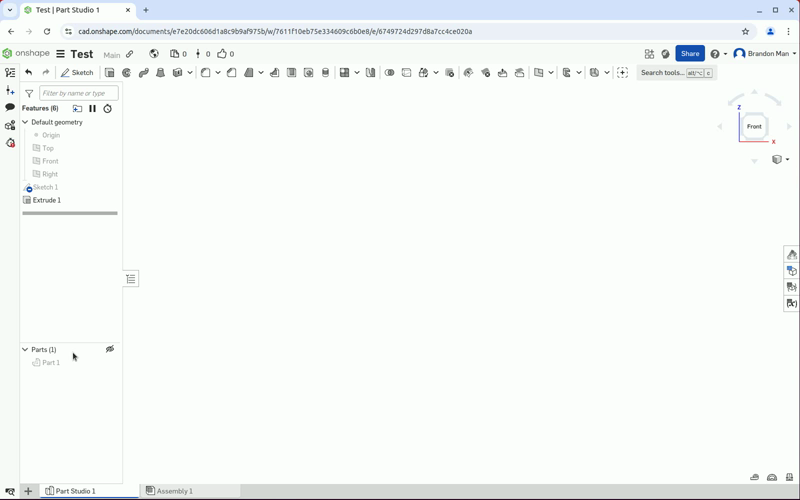
key(left)
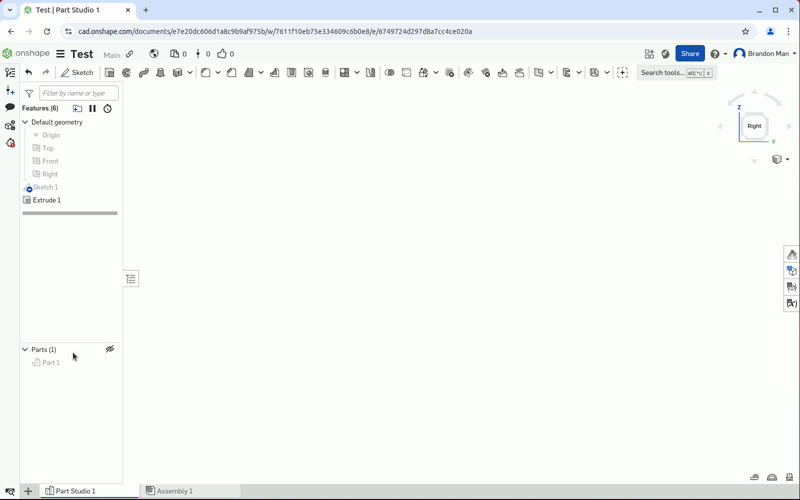
key_up(shift)
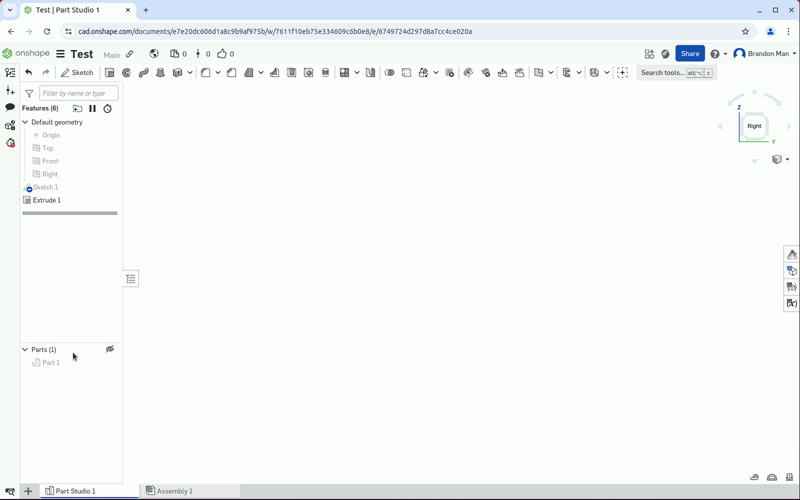
mouse_move(73, 352)
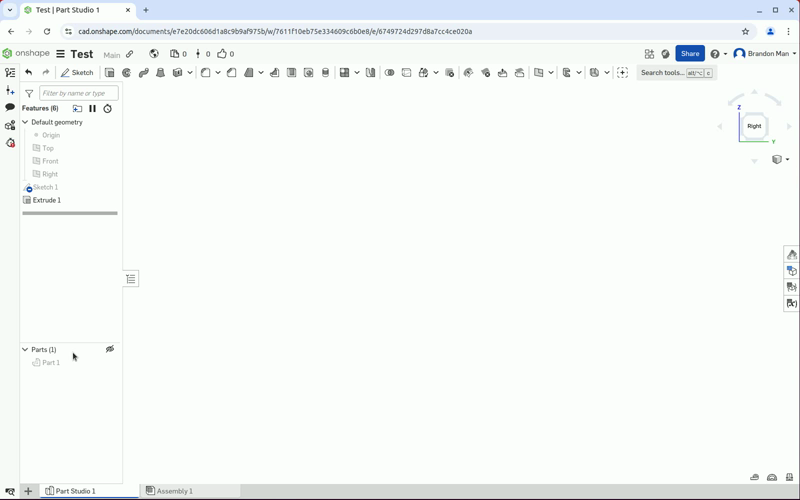
key(shift+y)
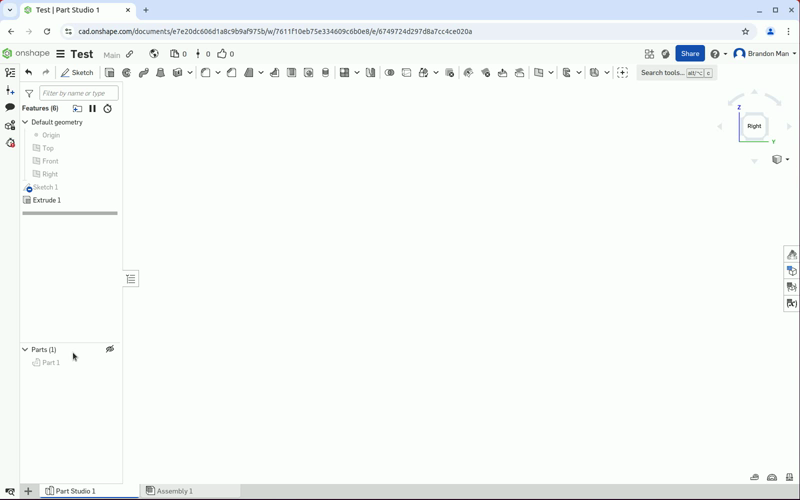
key(shift+s)
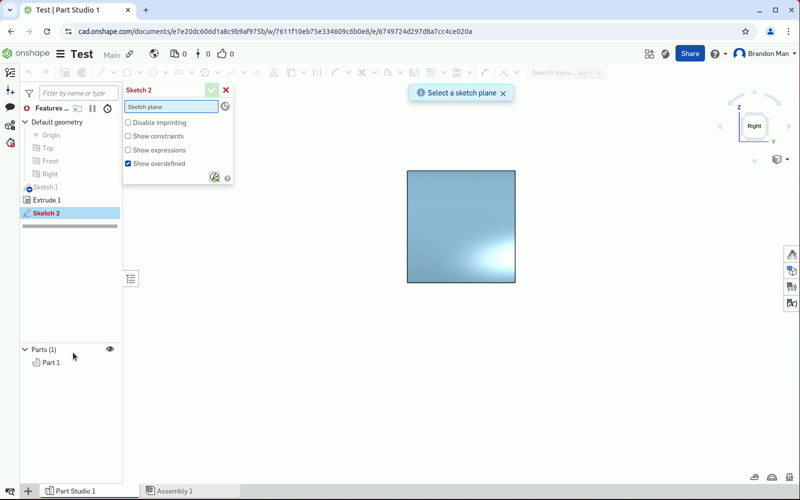
mouse_move(73, 176)
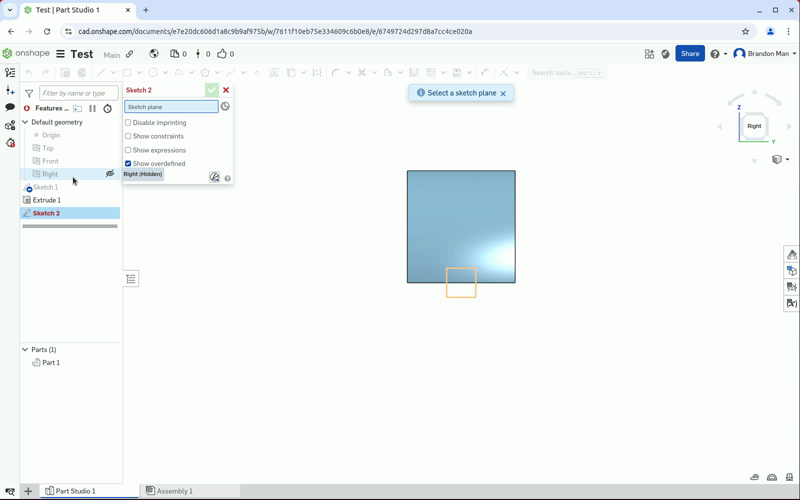
click(73, 176)
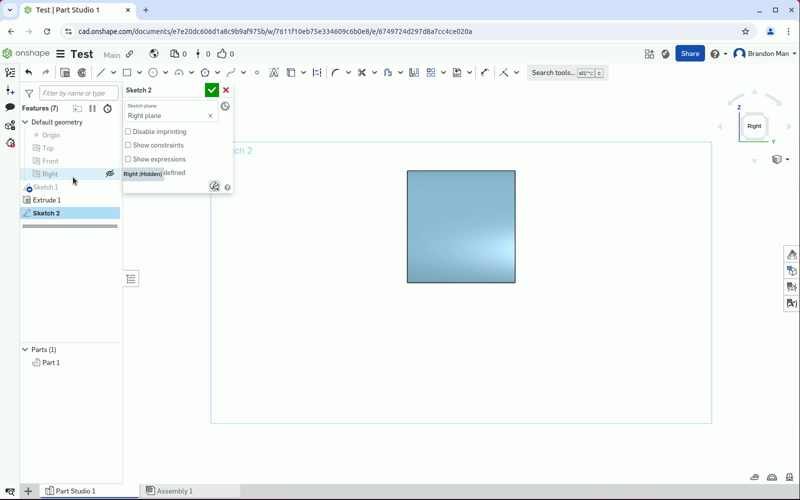
mouse_move(73, 352)
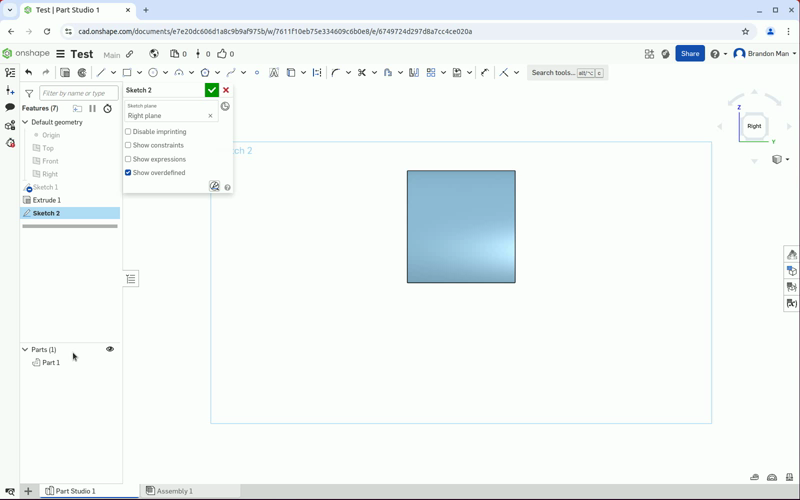
key(y)
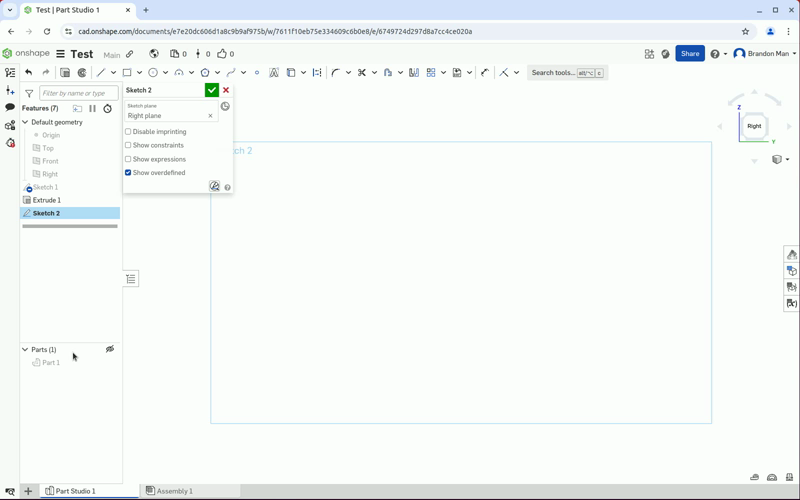
key(l)
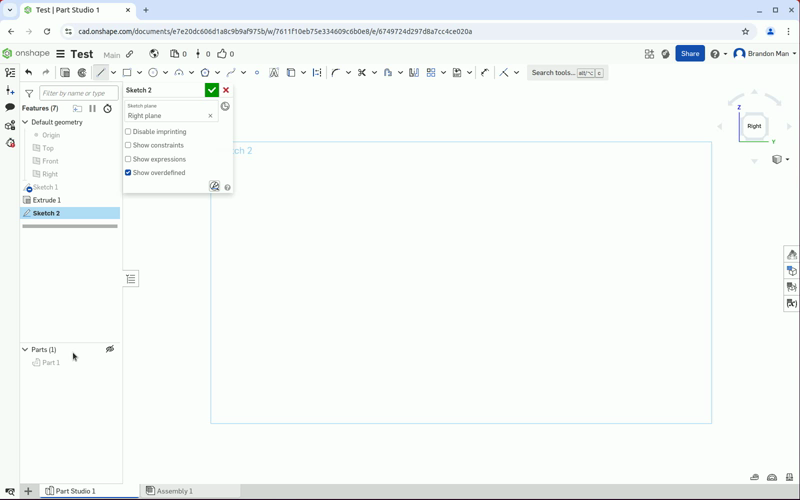
key_down(shift)
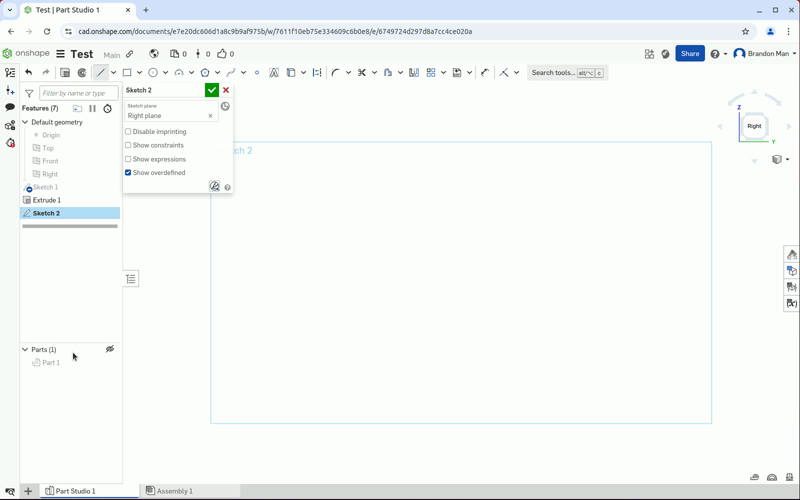
mouse_move(406, 282)
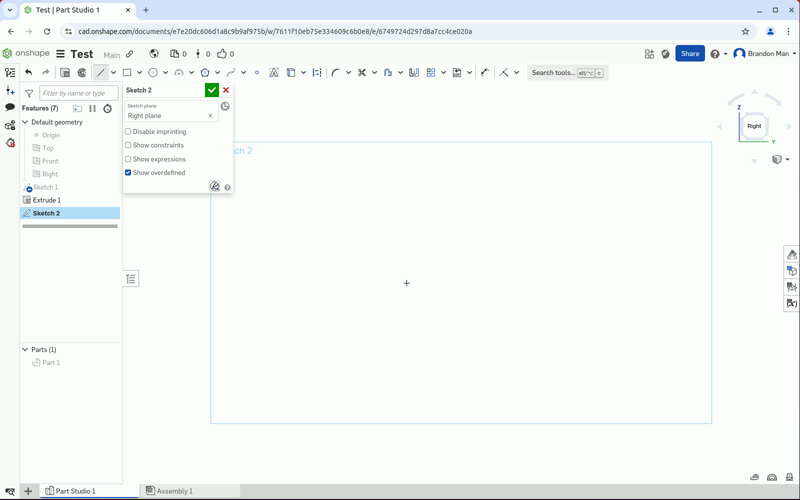
click(406, 282)
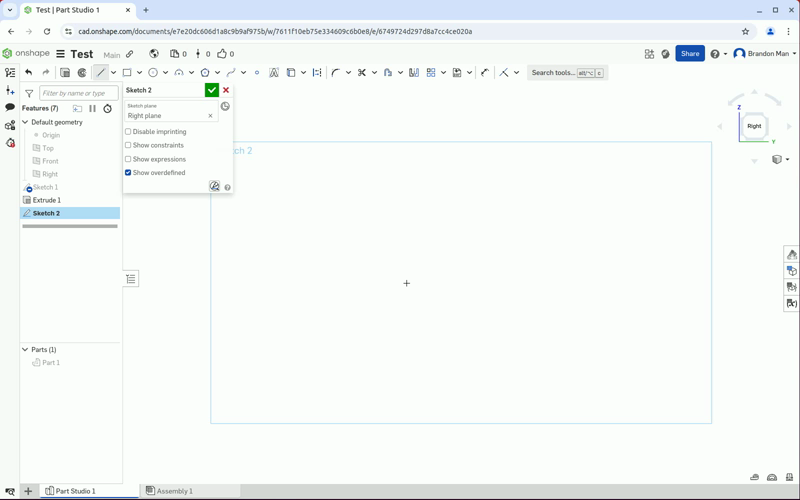
key_up(shift)
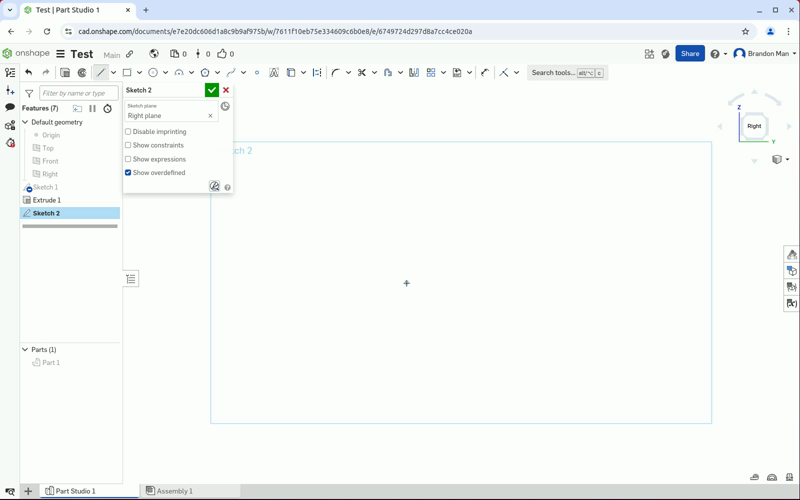
key_down(shift)
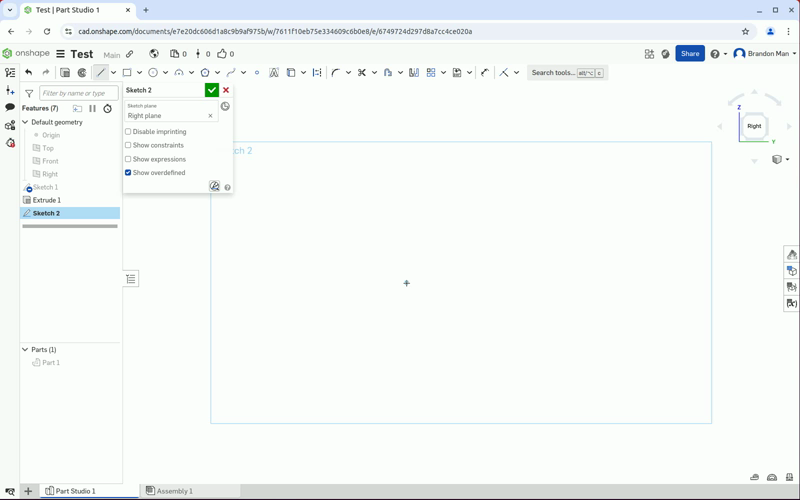
mouse_move(477, 170)
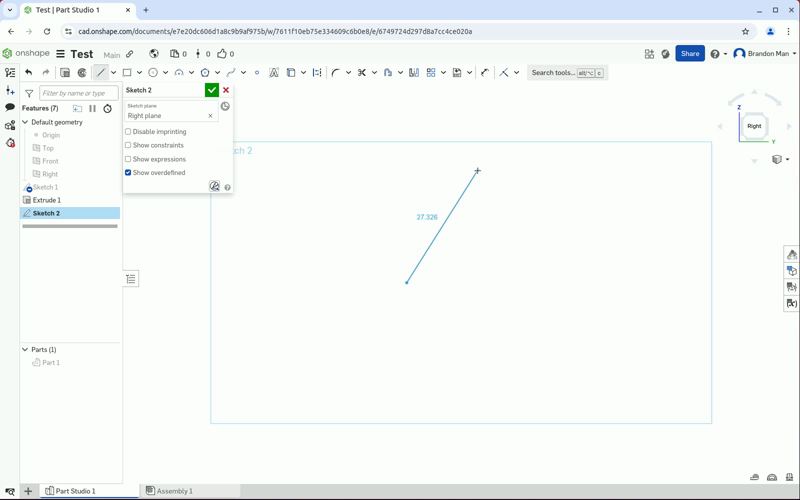
click(477, 170)
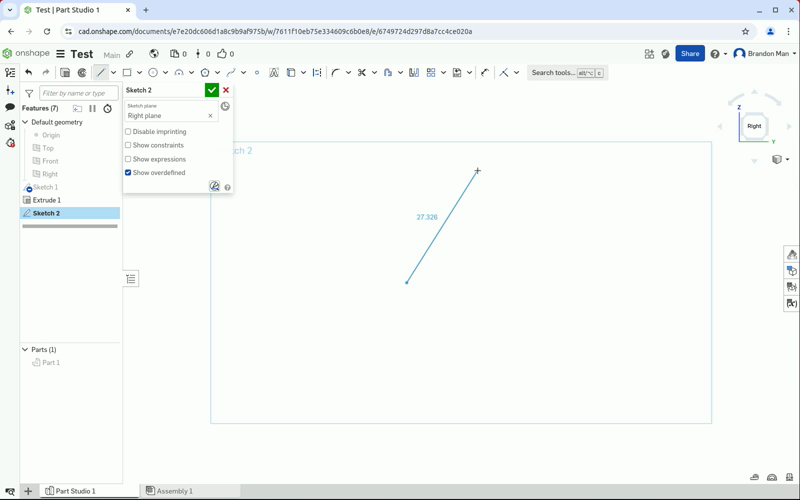
key_up(shift)
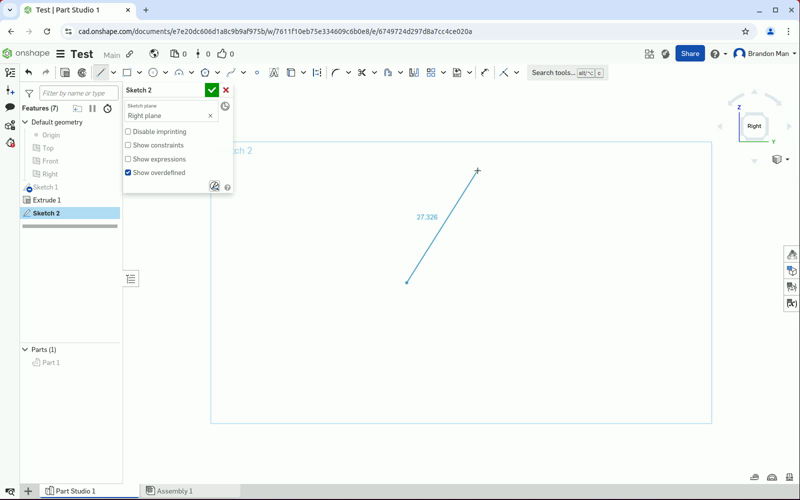
key_down(shift)
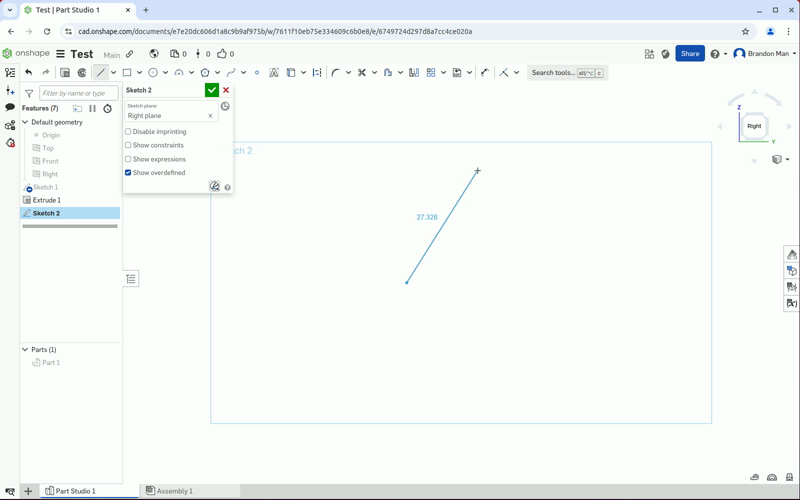
mouse_move(406, 170)
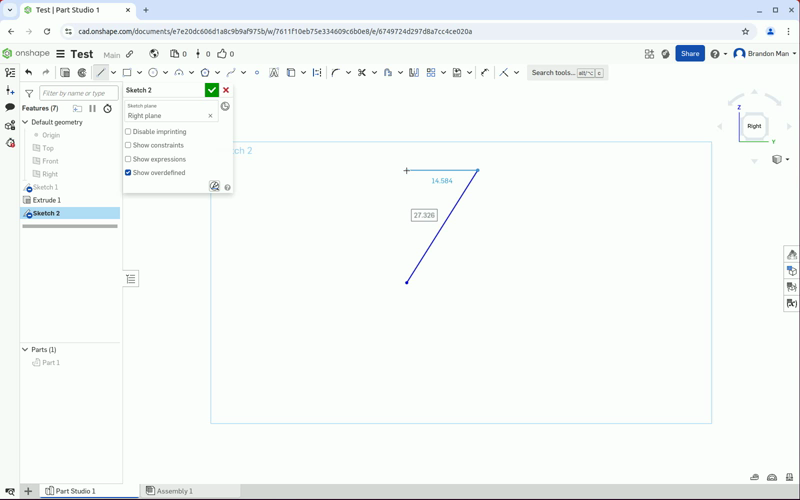
click(406, 170)
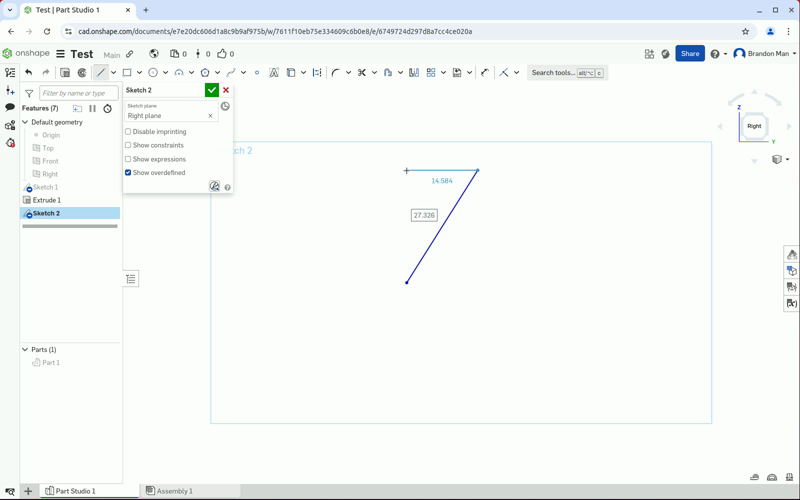
key_up(shift)
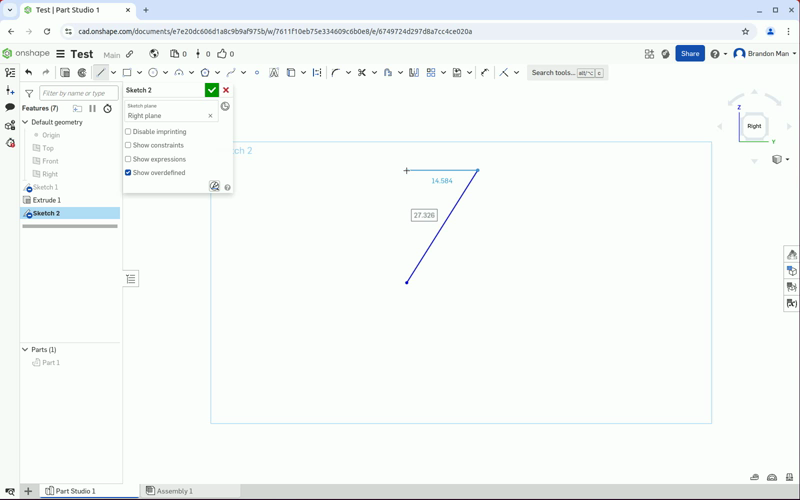
key_down(shift)
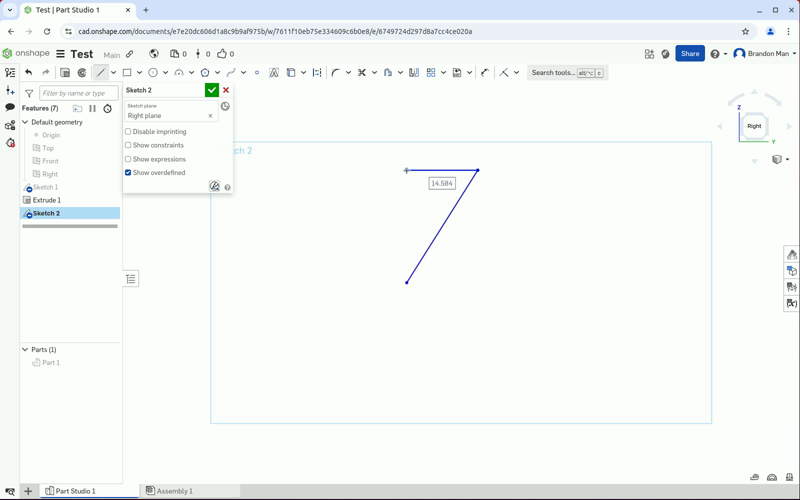
mouse_move(406, 282)
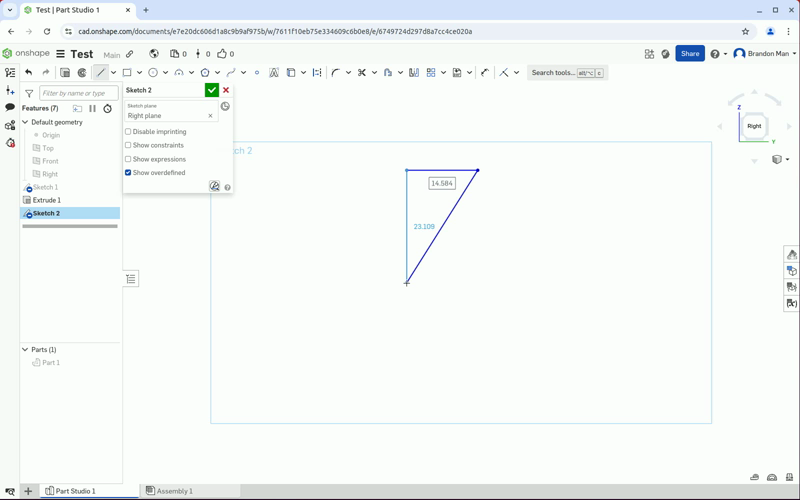
key_up(shift)
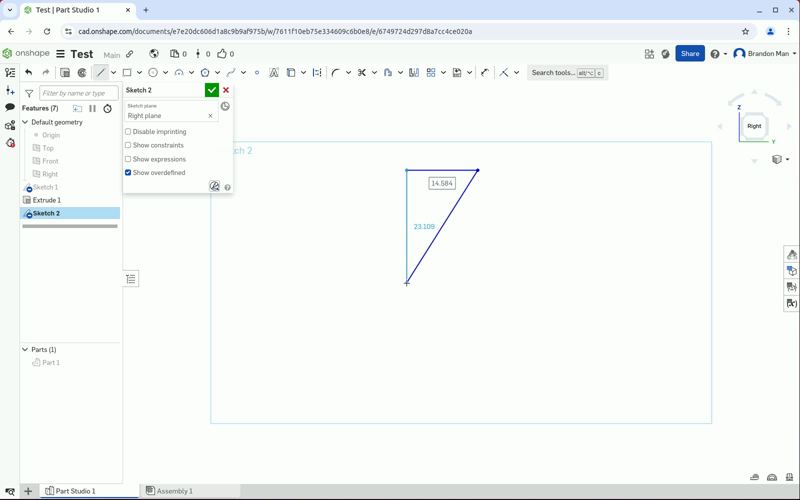
click(406, 282)
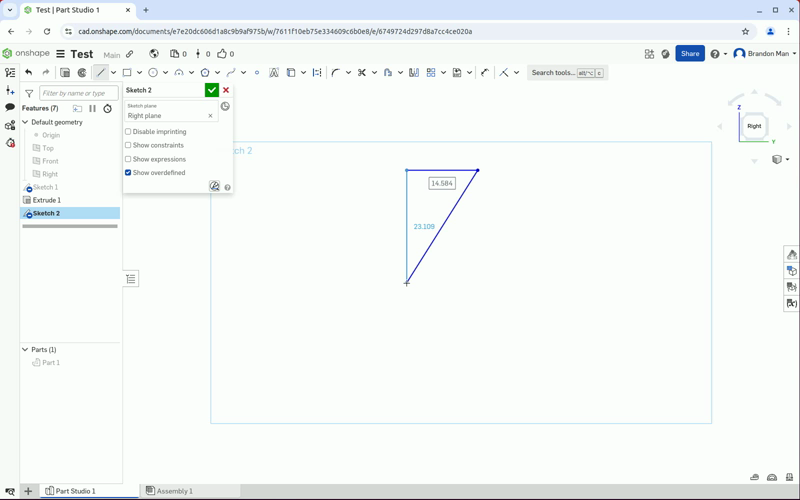
key(esc)
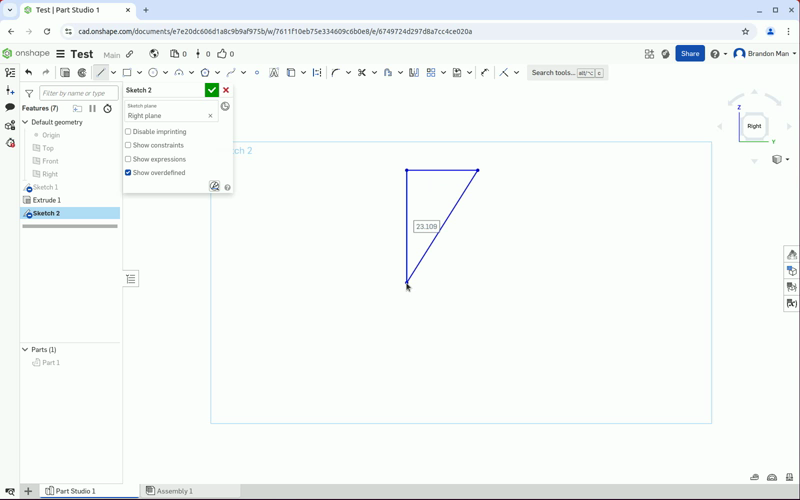
mouse_move(424, 246)
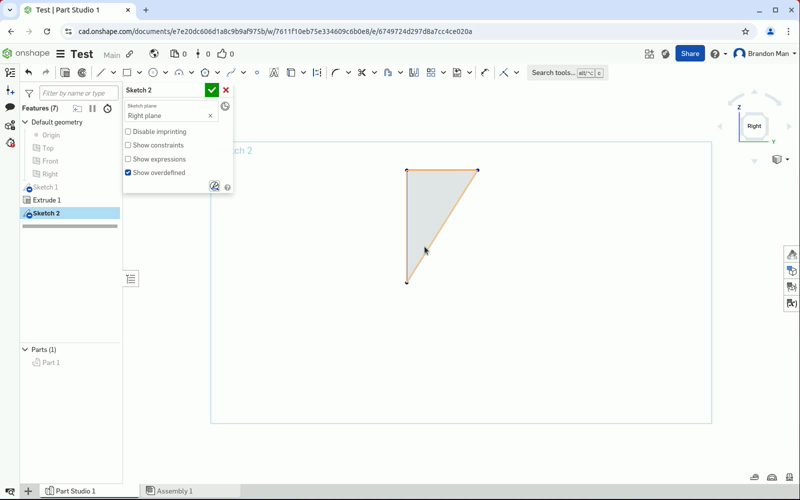
click(424, 246)
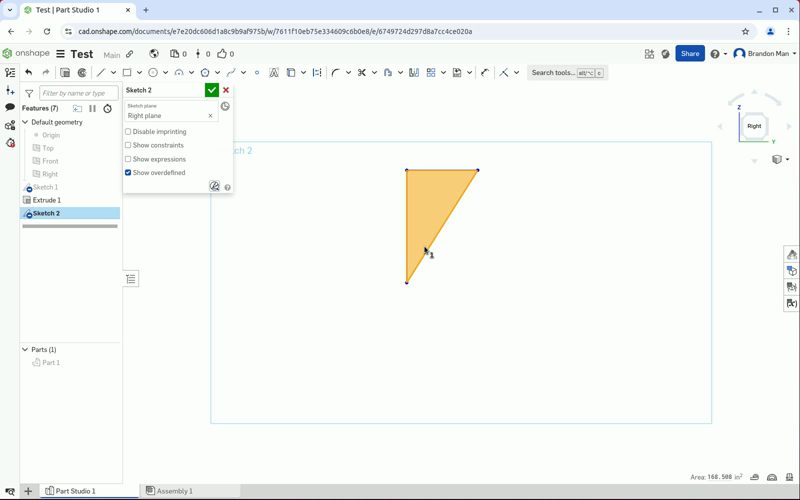
mouse_move(73, 352)
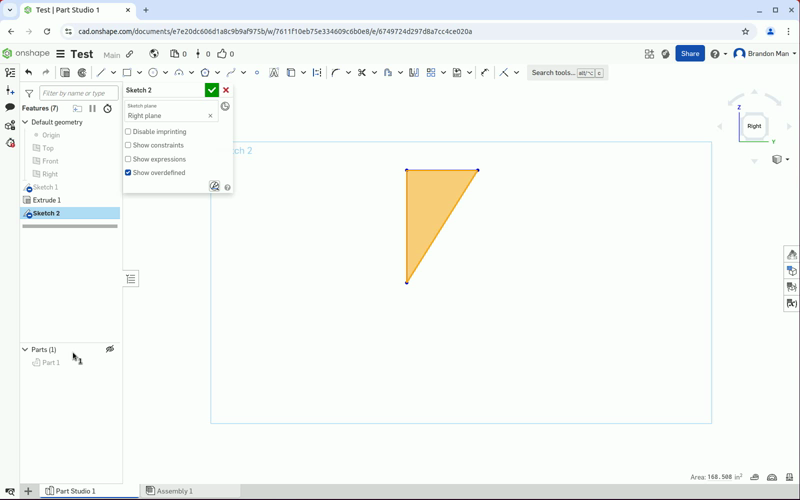
key(shift+y)
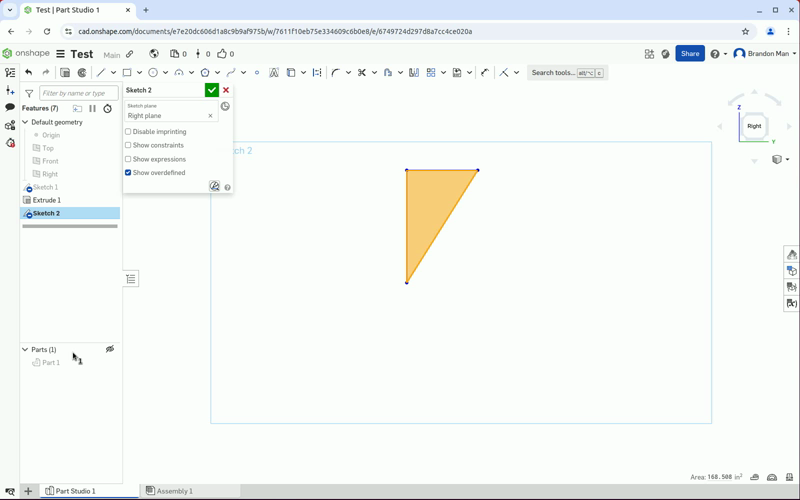
key(shift+e)
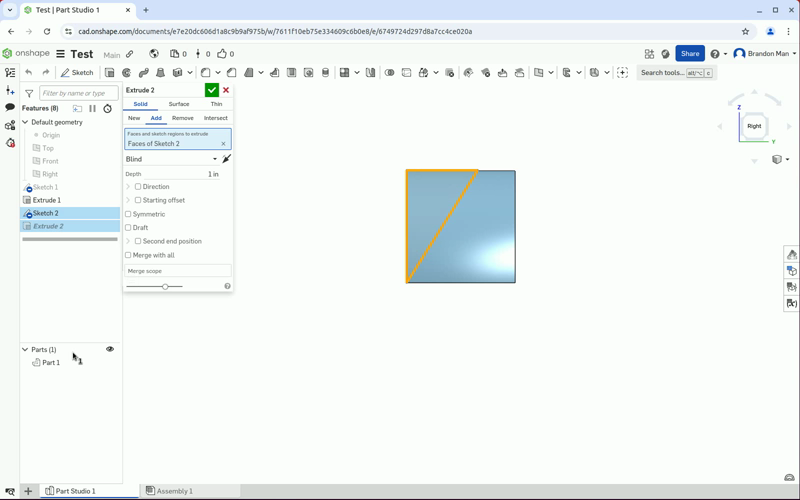
mouse_move(143, 106)
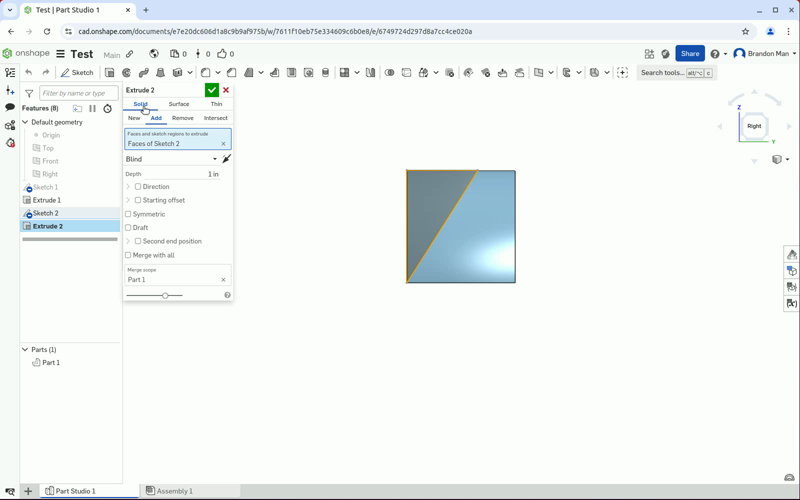
click(143, 106)
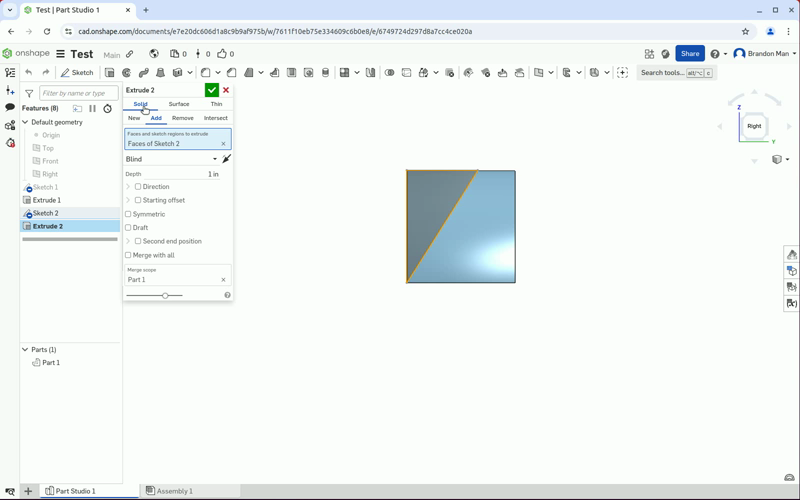
mouse_move(186, 120)
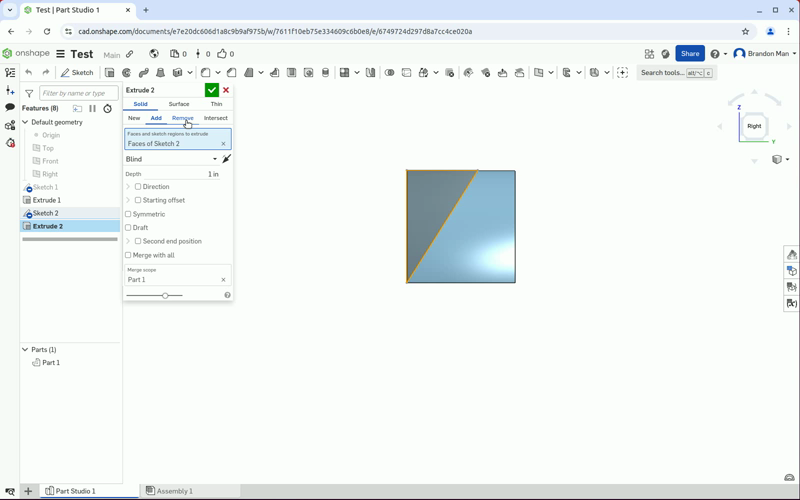
click(186, 120)
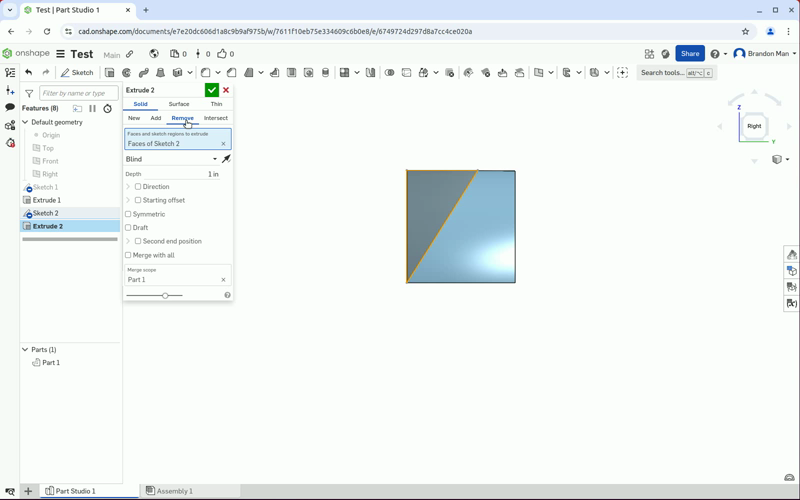
key(tab, 4)
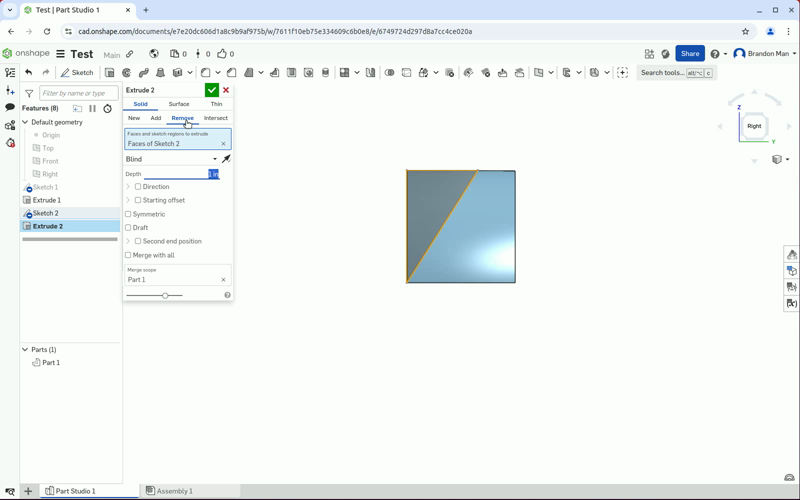
text(61.622)
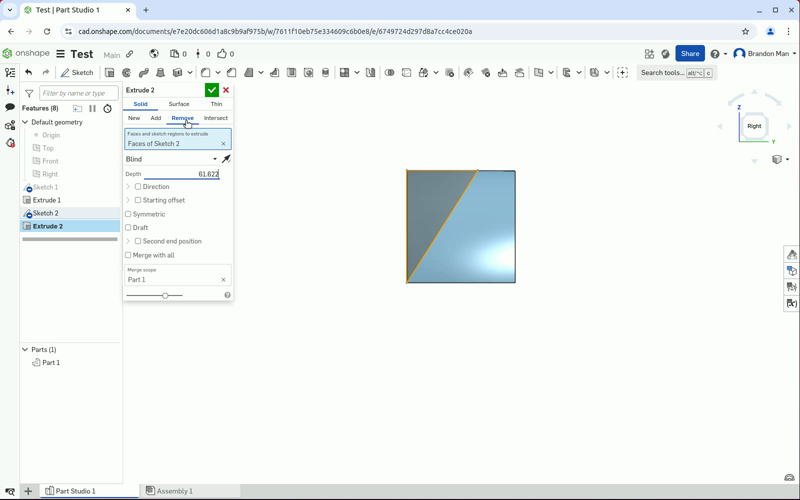
key(tab, 3)
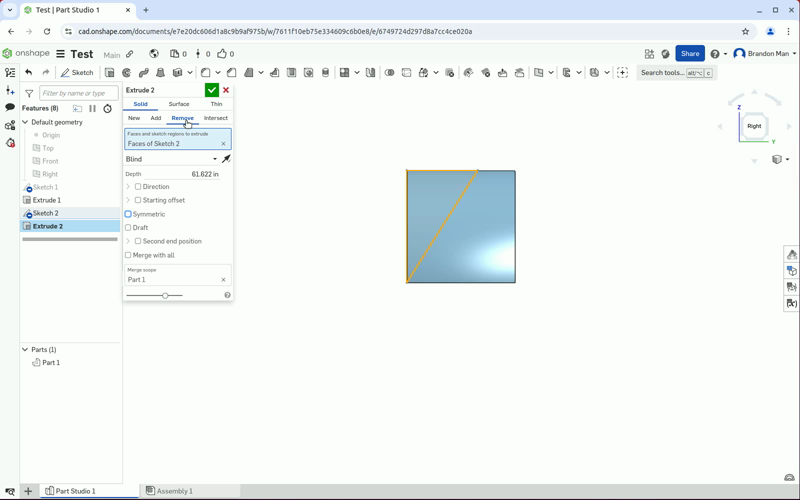
key(space)
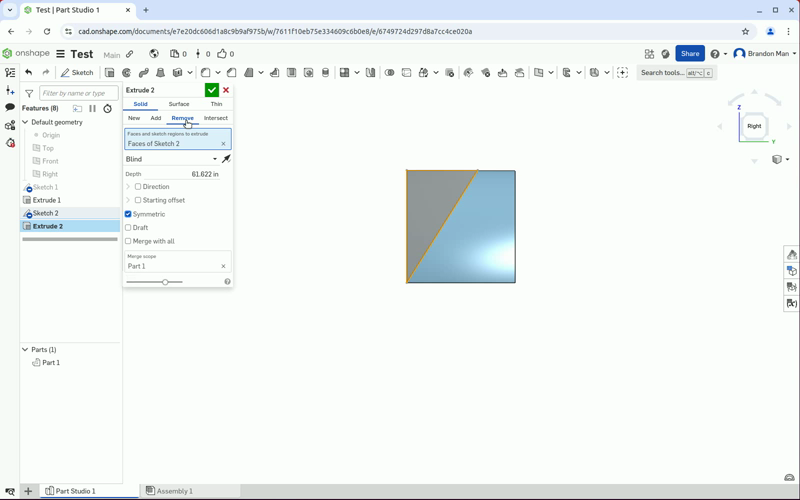
key(tab, 2)
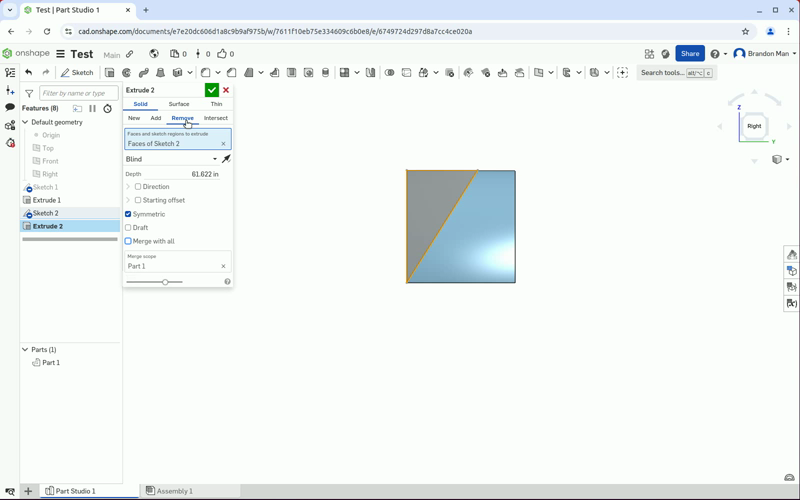
key(space)
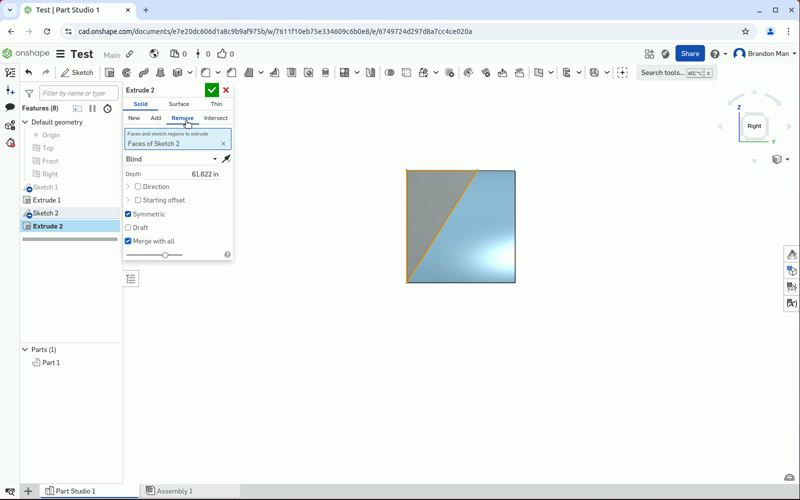
key(enter)
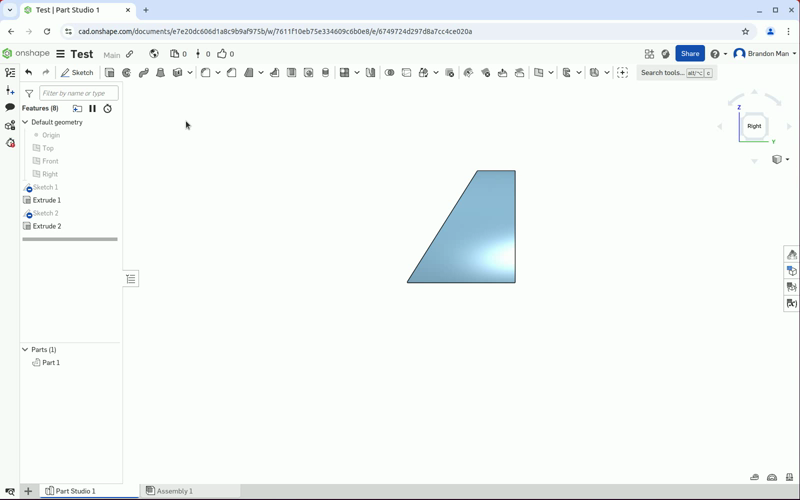
key(shift+h)
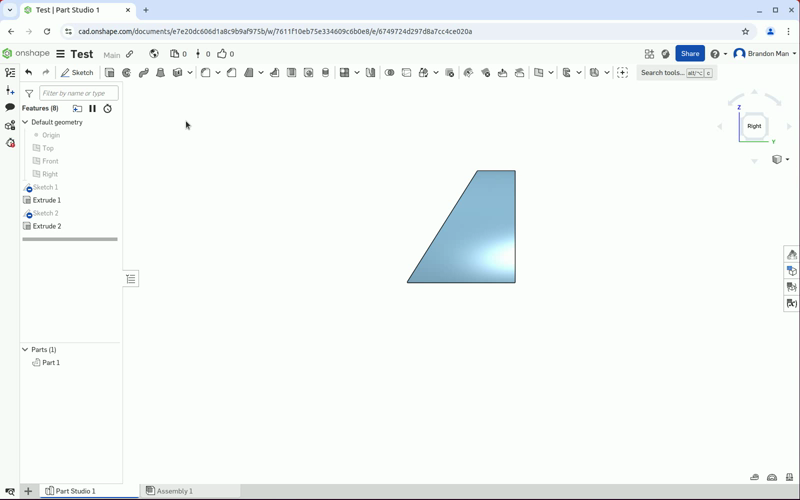
key(shift+h)
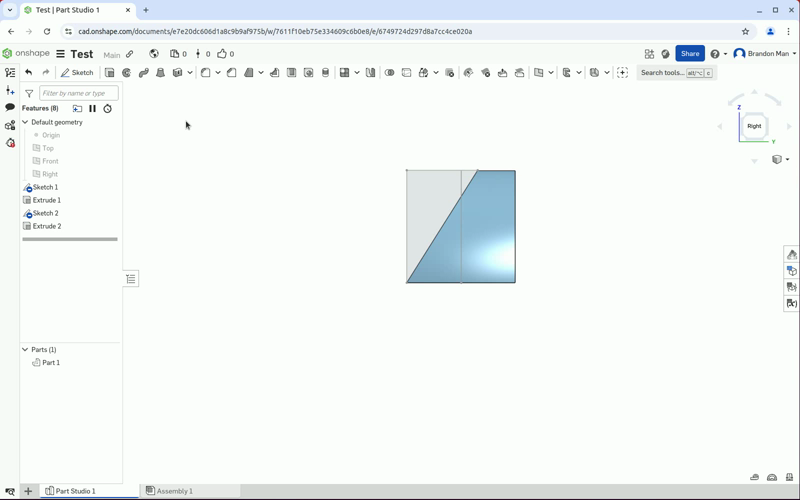
key(shift+7)
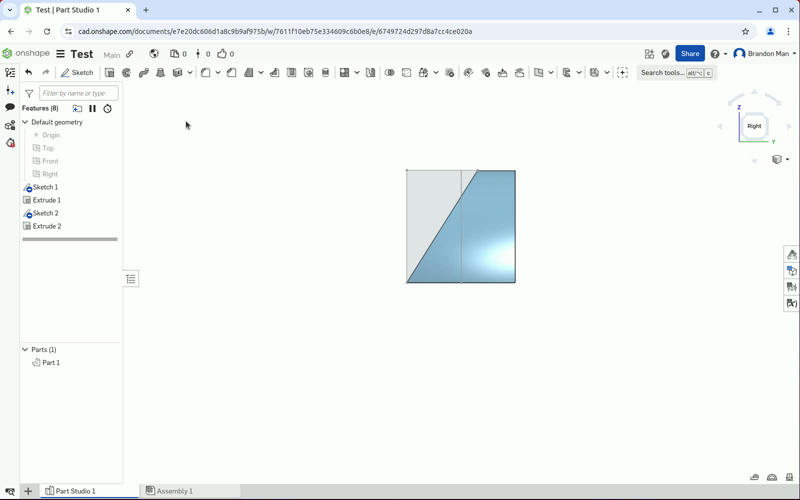
key(right, 2)
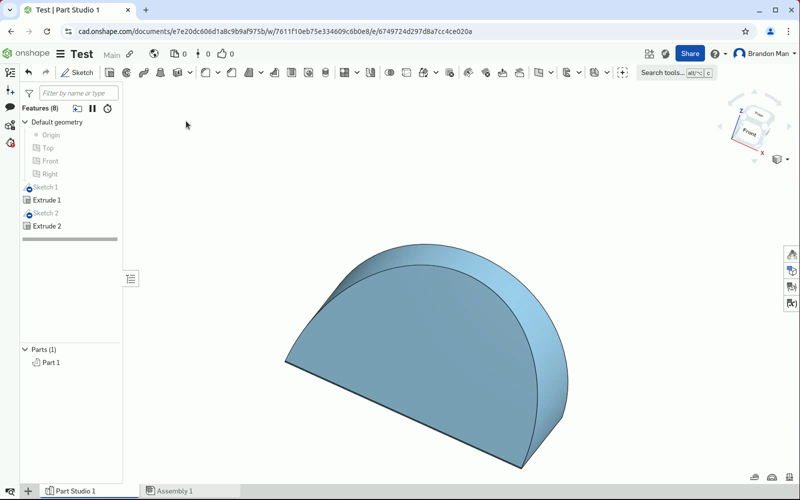
key(down, 2)
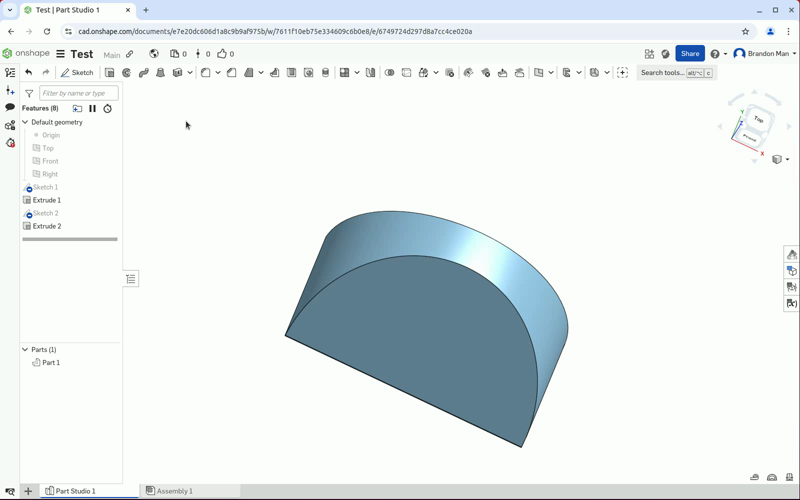
key(up, 2)
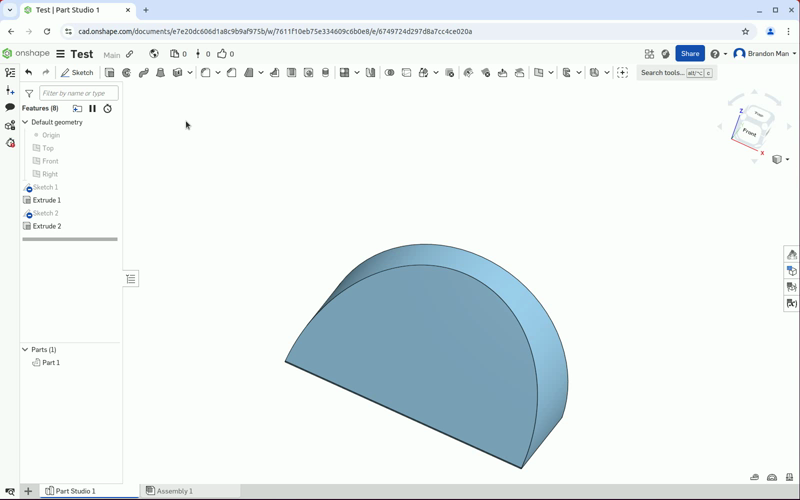
key(left, 2)
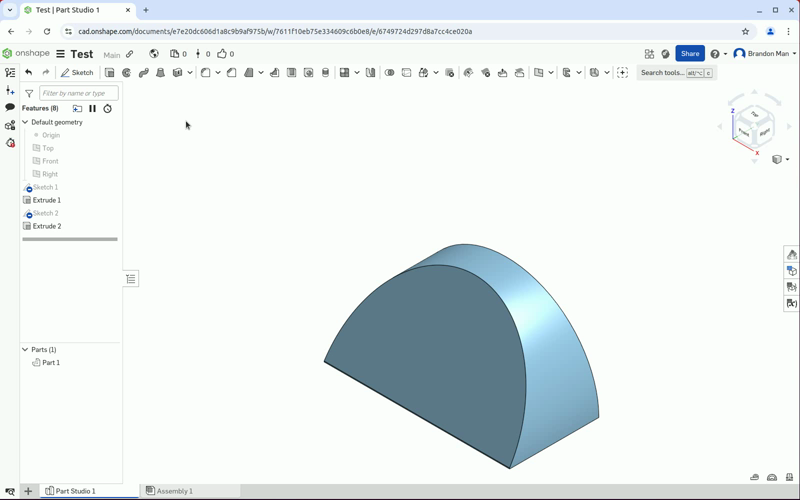
mouse_move(73, 189)
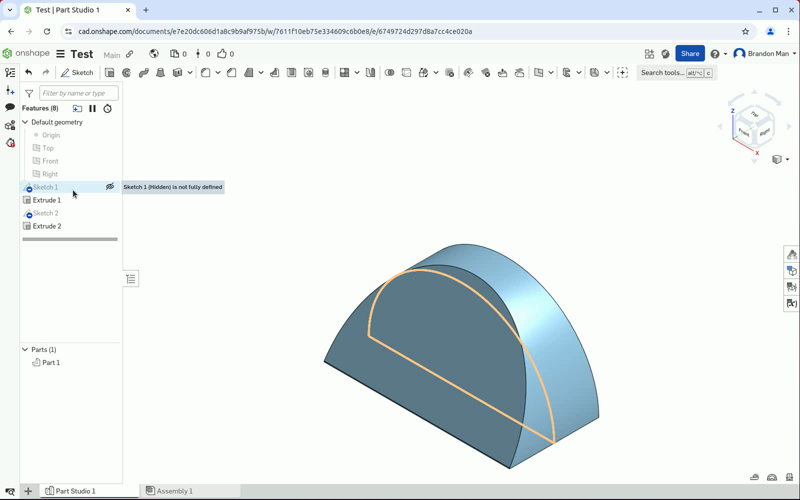
click(73, 189)